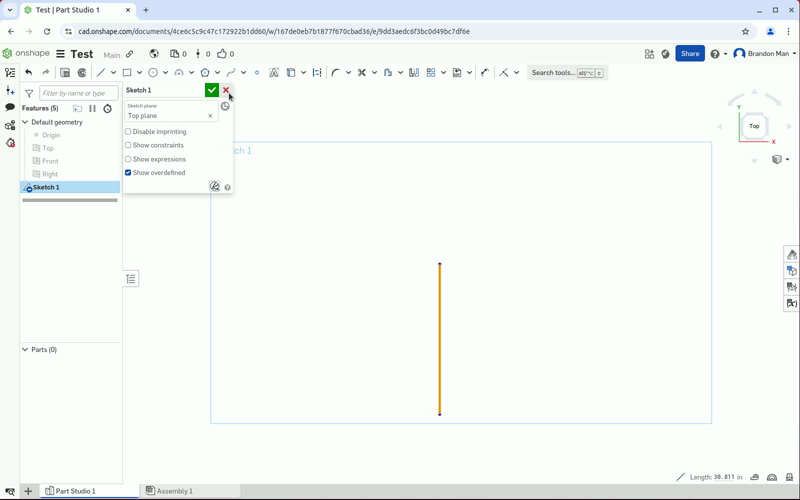
key(shift+h)
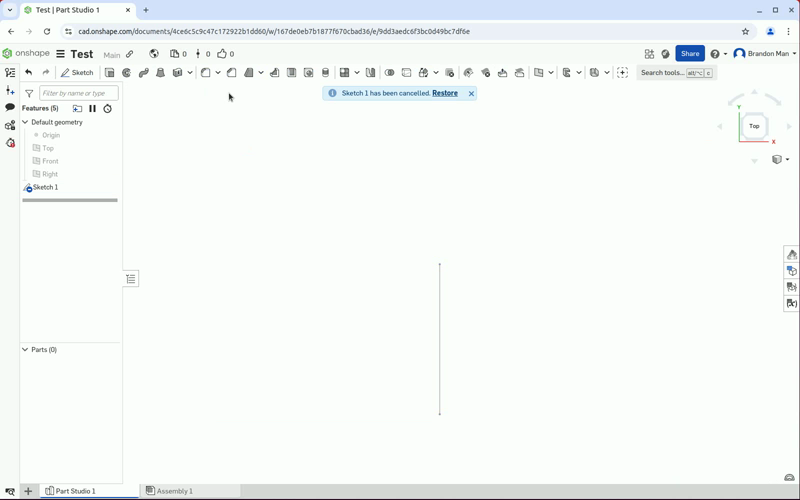
key(shift+s)
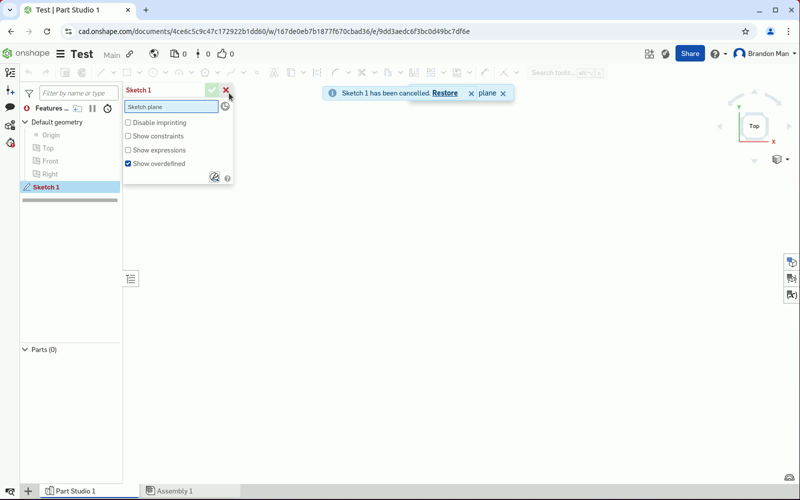
mouse_move(73, 150)
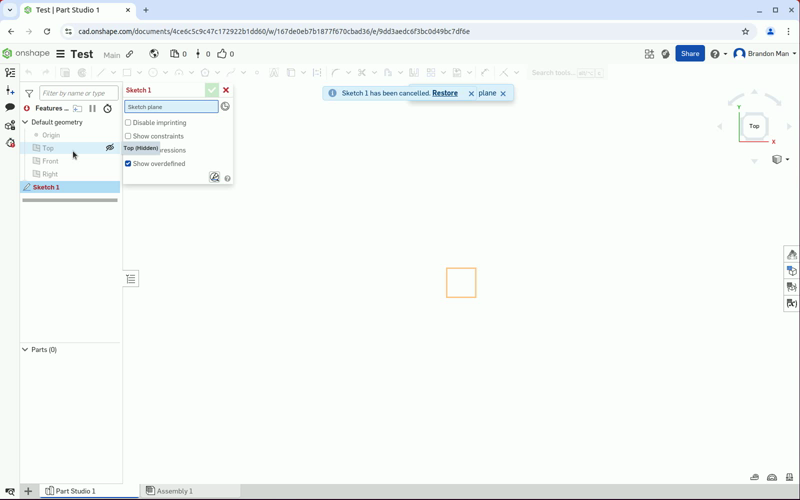
click(73, 150)
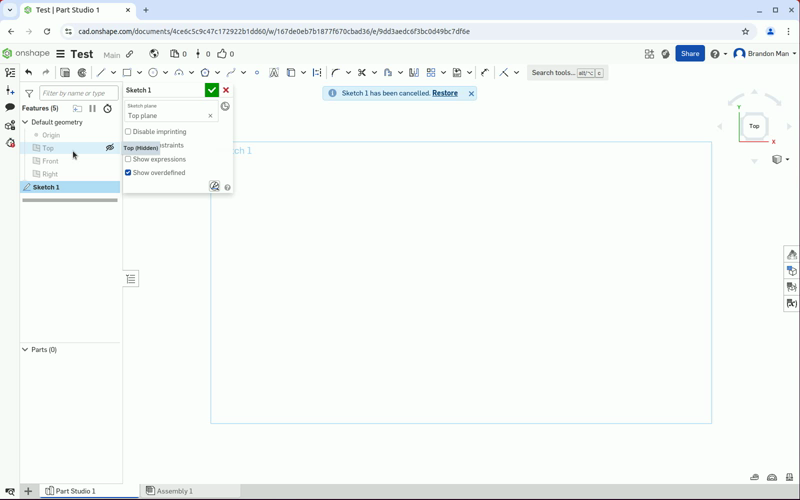
mouse_move(73, 352)
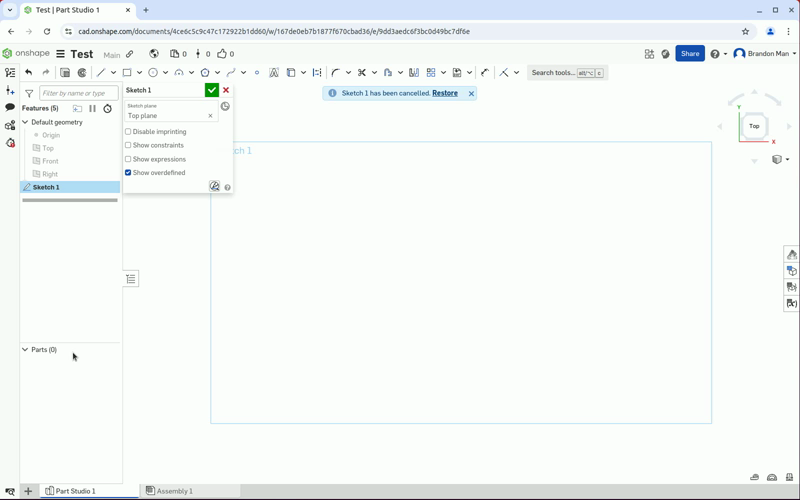
key(y)
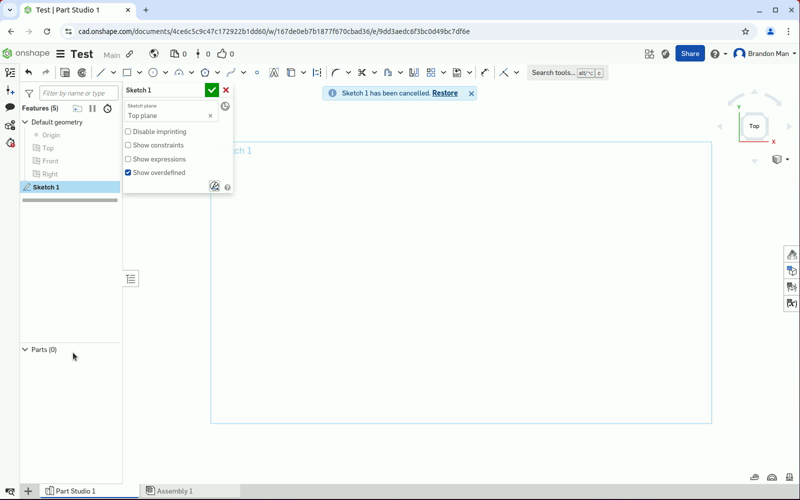
key(l)
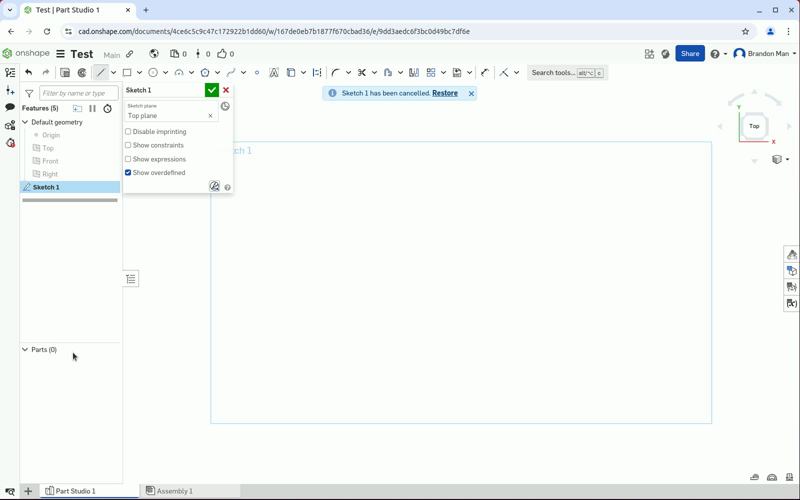
key_down(shift)
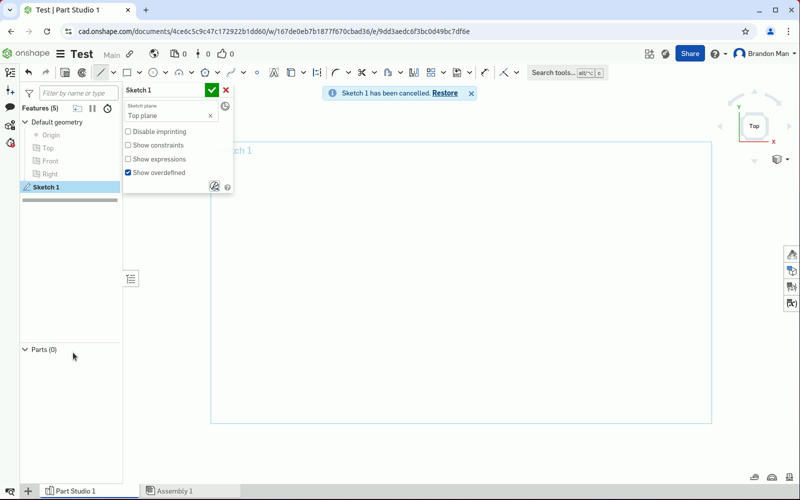
mouse_move(404, 336)
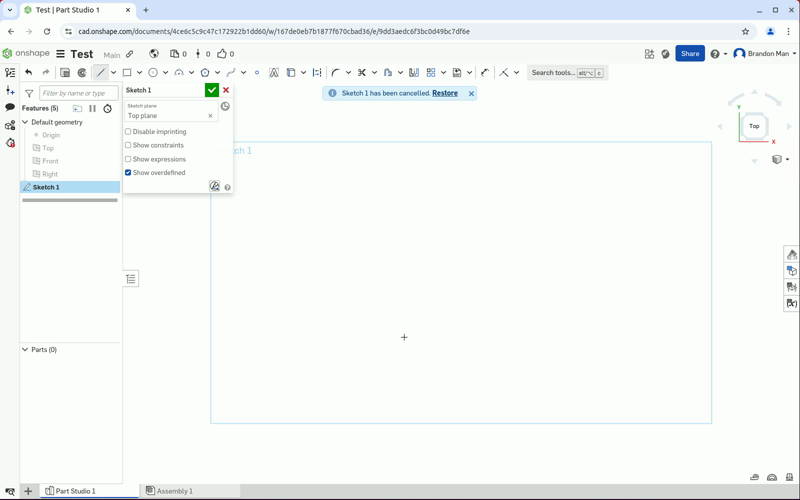
click(404, 336)
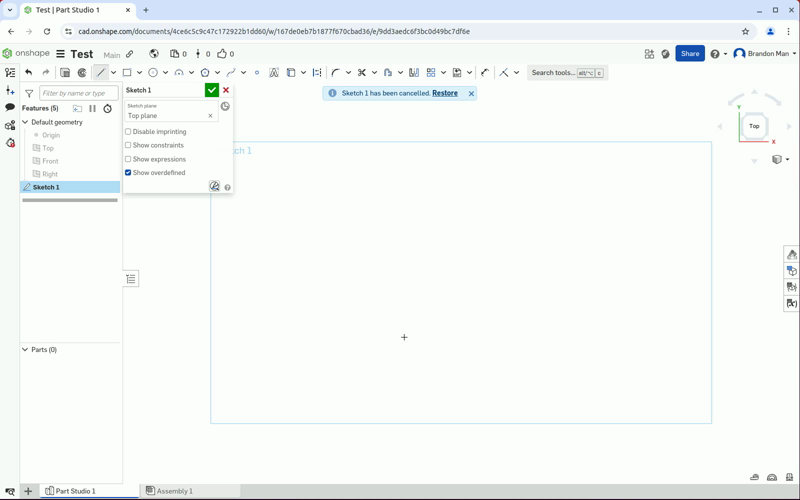
key_up(shift)
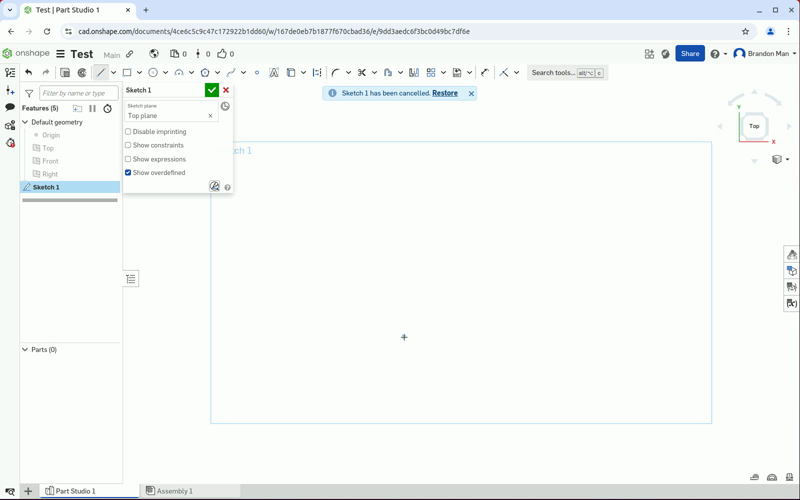
key_down(shift)
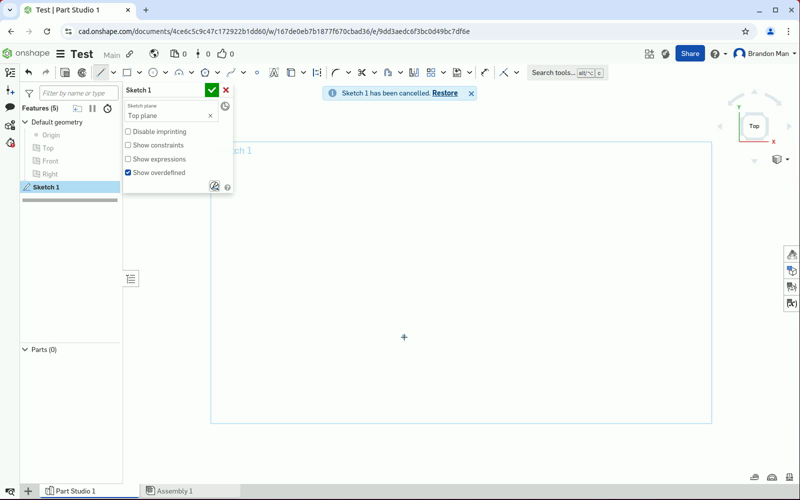
mouse_move(516, 336)
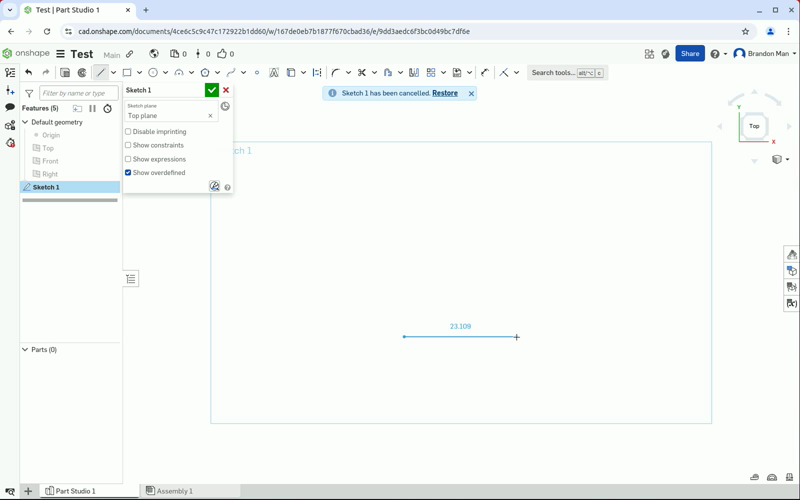
click(516, 336)
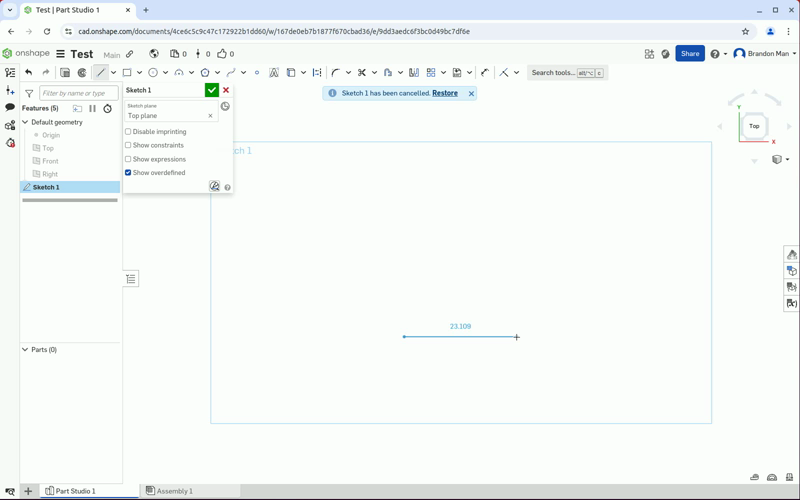
key_up(shift)
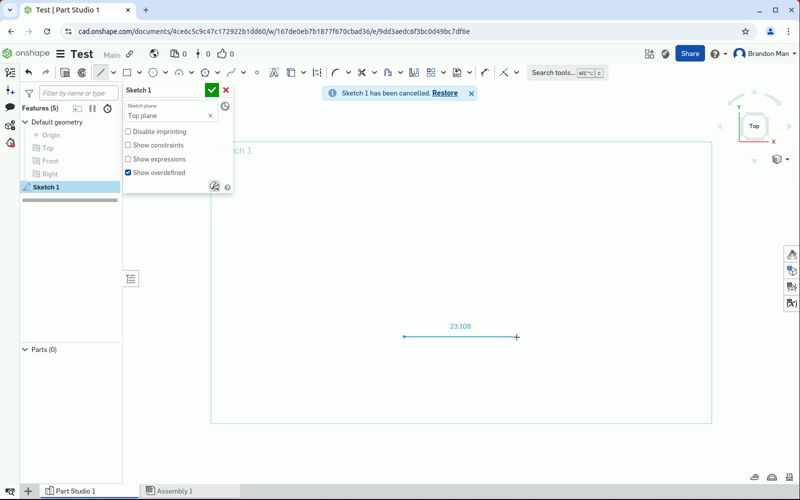
key_down(shift)
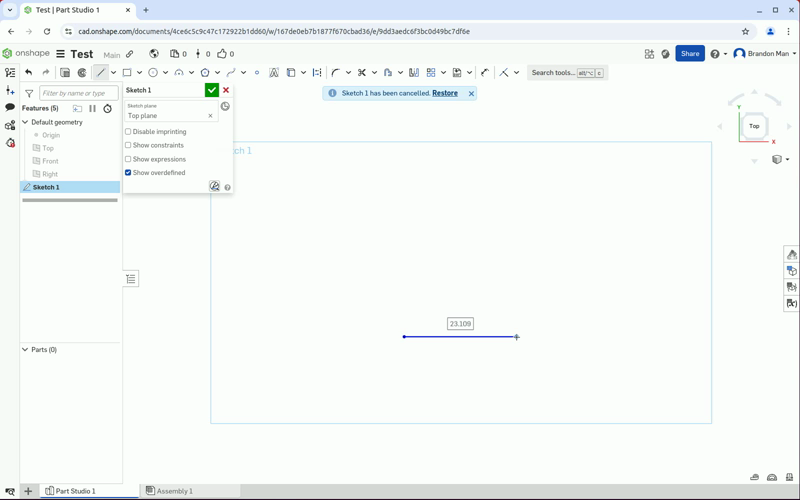
mouse_move(516, 224)
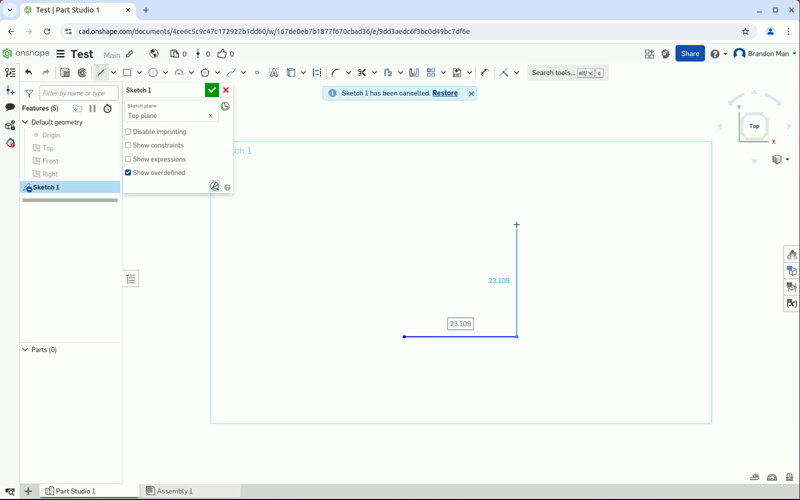
click(516, 224)
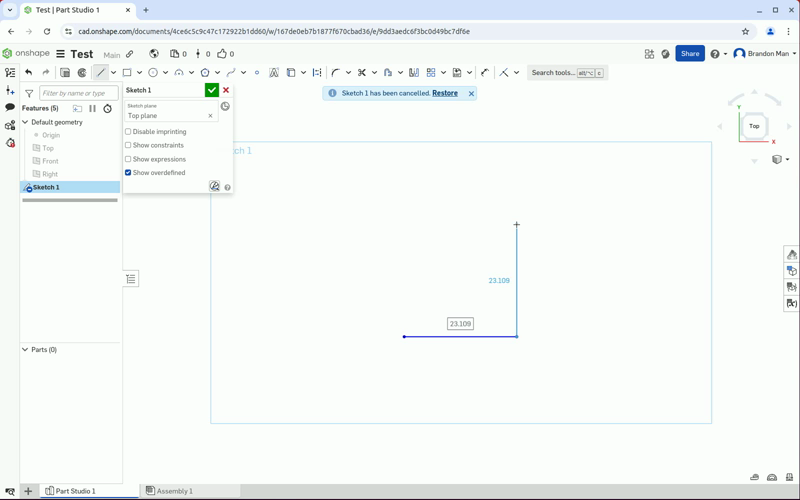
key_up(shift)
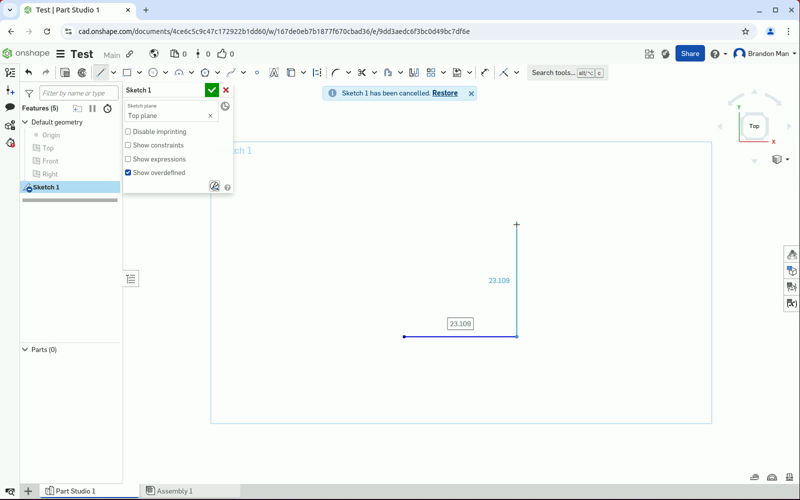
key_down(shift)
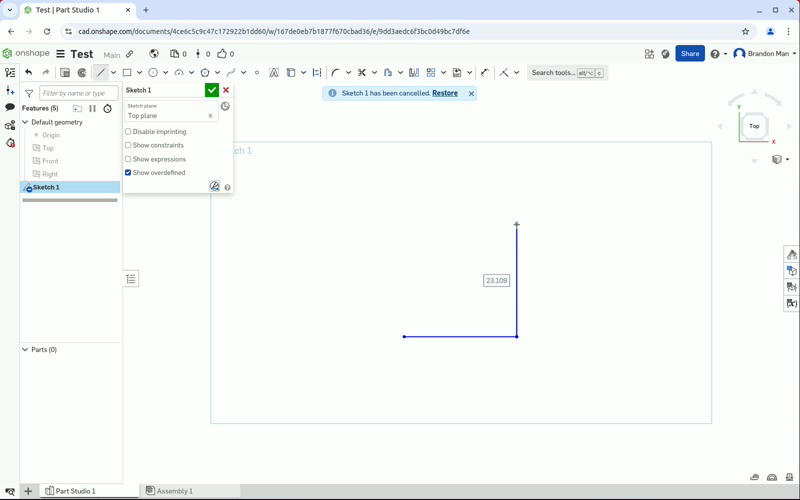
mouse_move(404, 224)
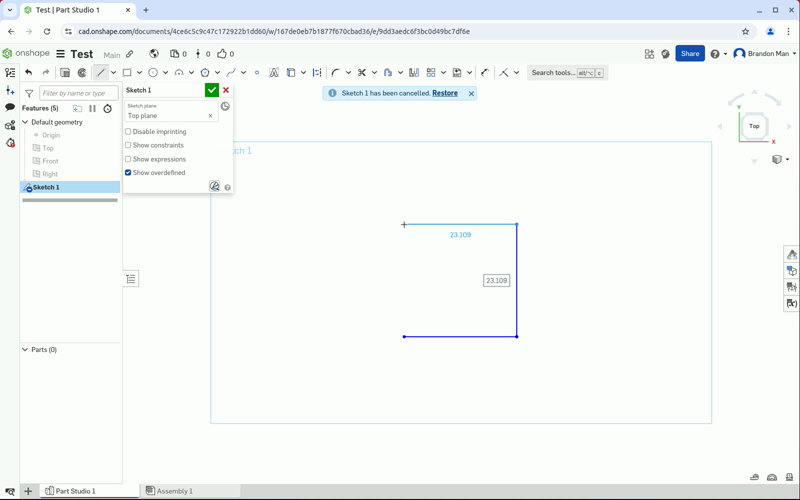
click(404, 224)
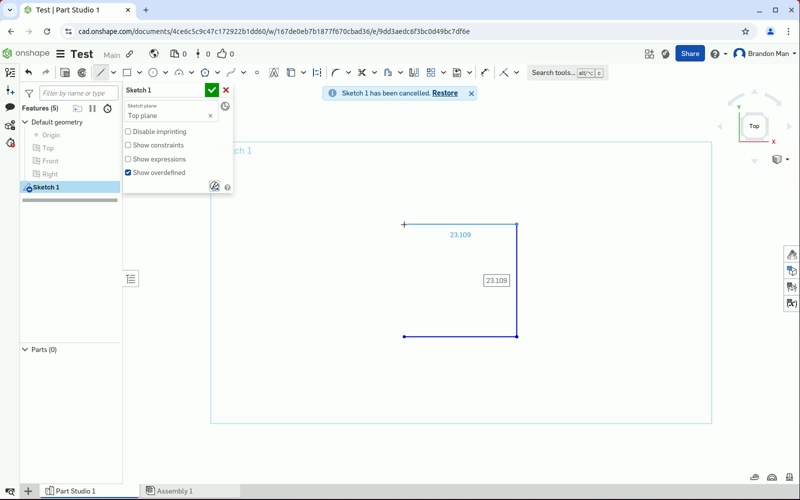
key_up(shift)
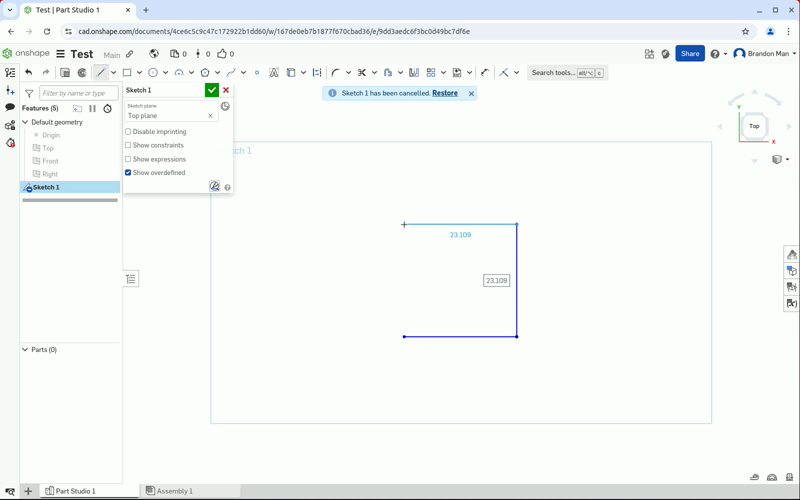
key_down(shift)
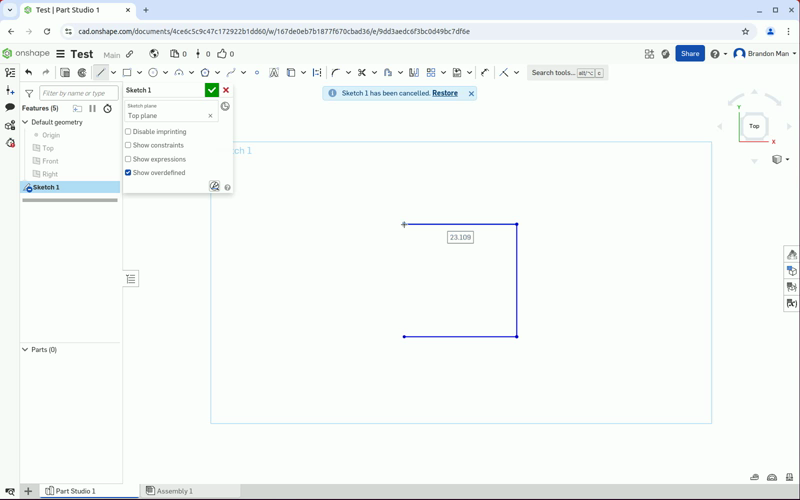
mouse_move(404, 336)
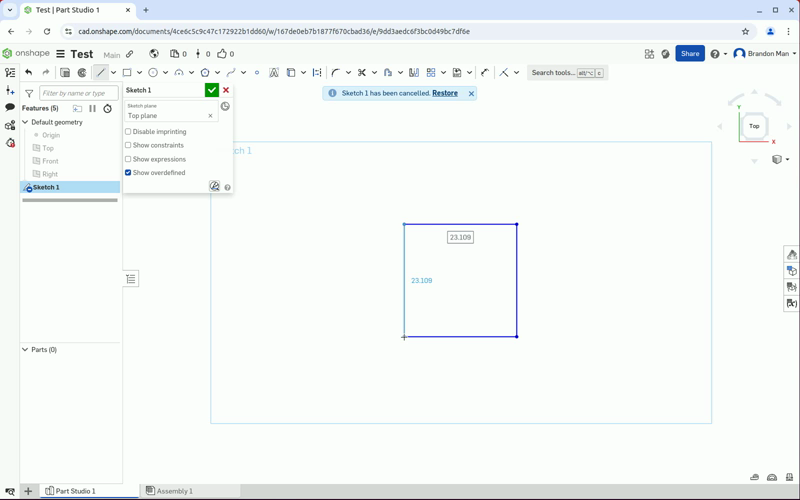
key_up(shift)
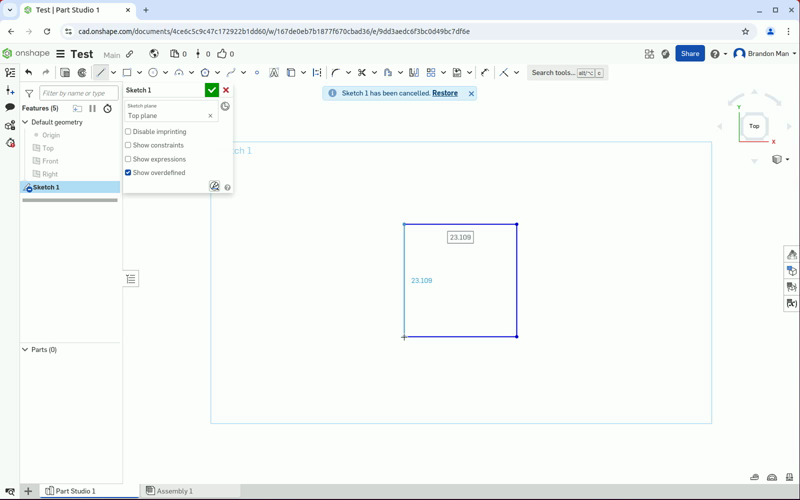
click(404, 336)
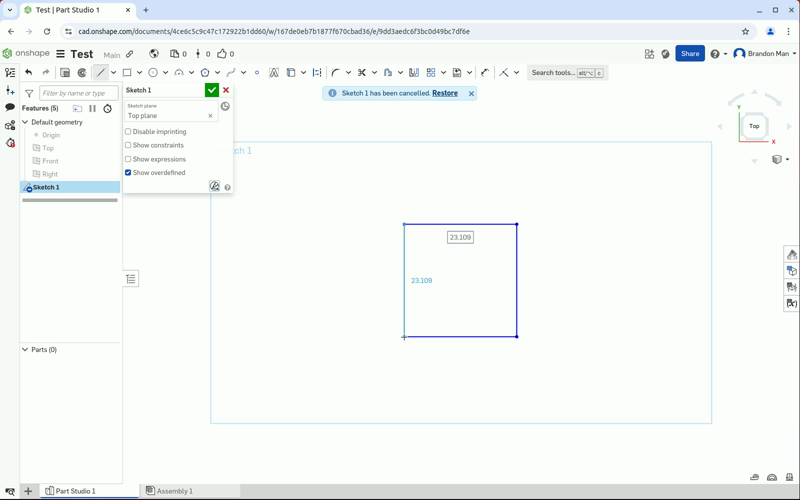
key(esc)
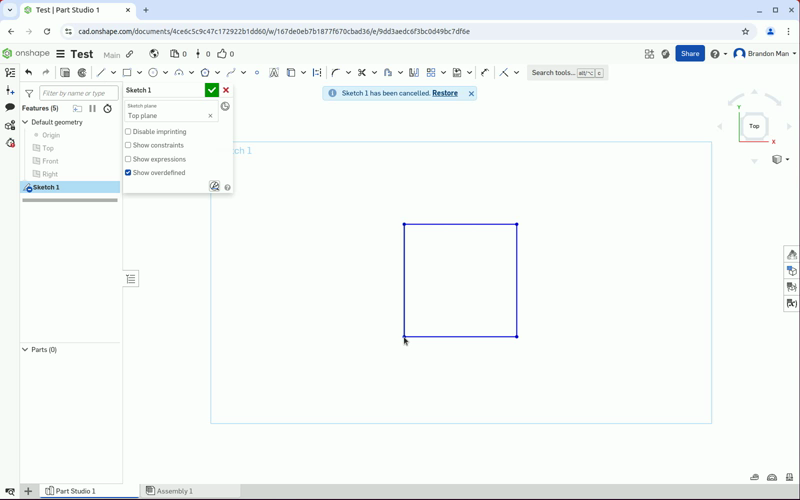
mouse_move(473, 308)
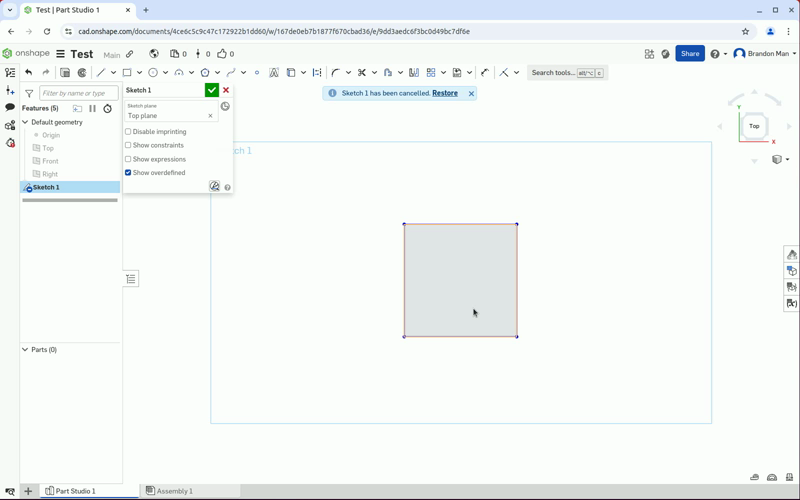
click(473, 308)
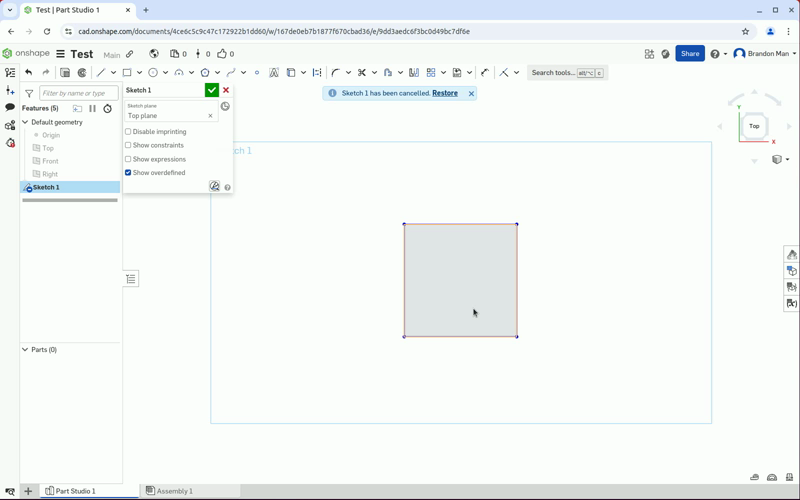
mouse_move(73, 352)
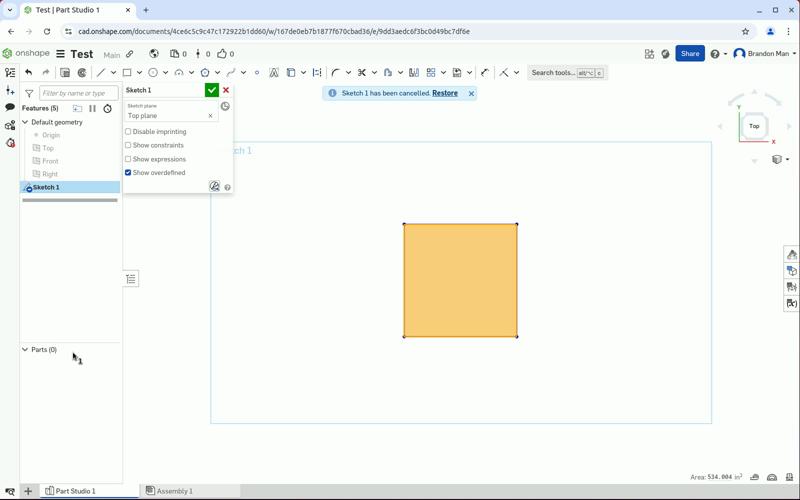
key(shift+y)
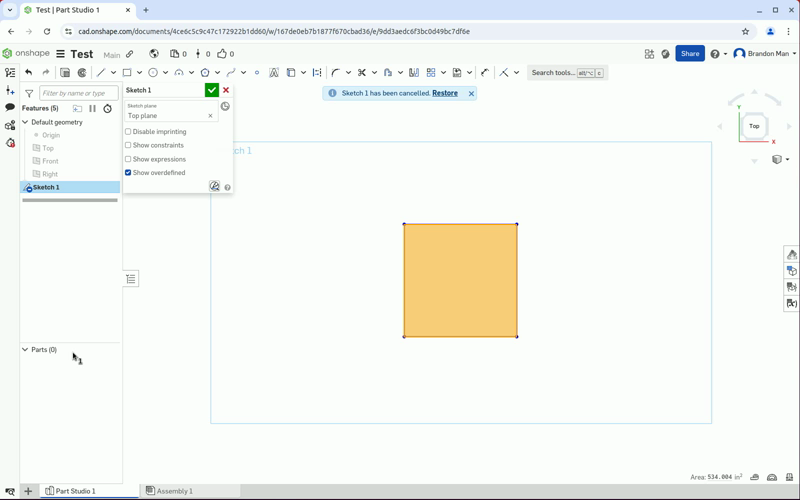
key(shift+e)
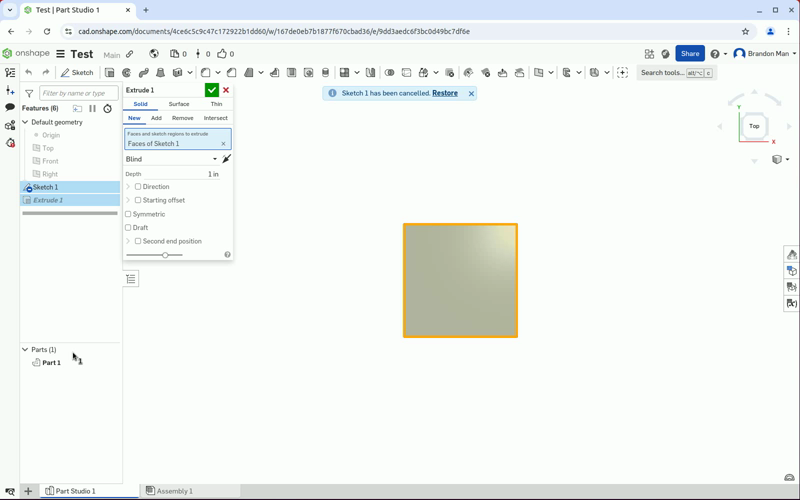
mouse_move(143, 106)
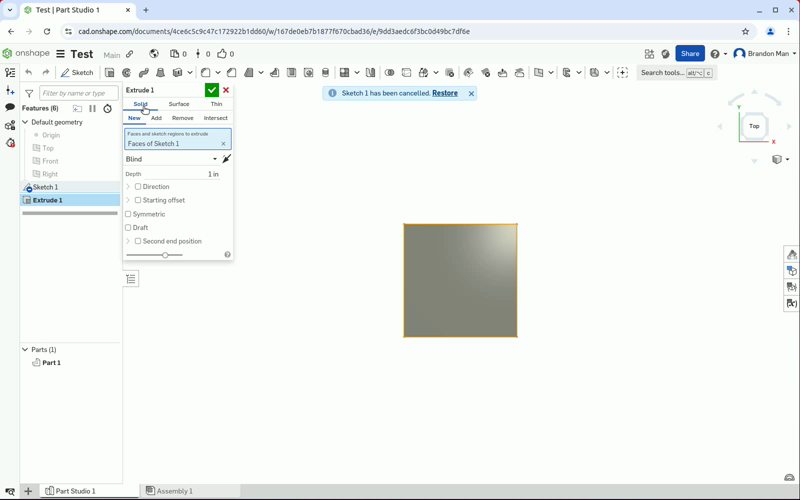
click(143, 106)
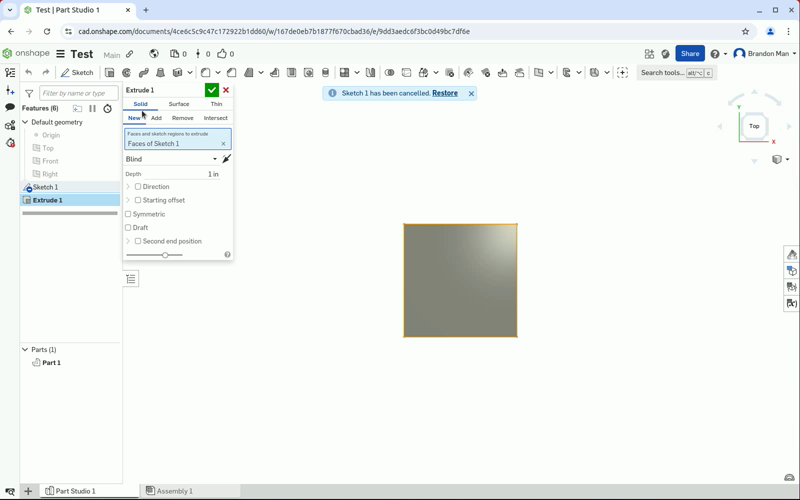
mouse_move(137, 120)
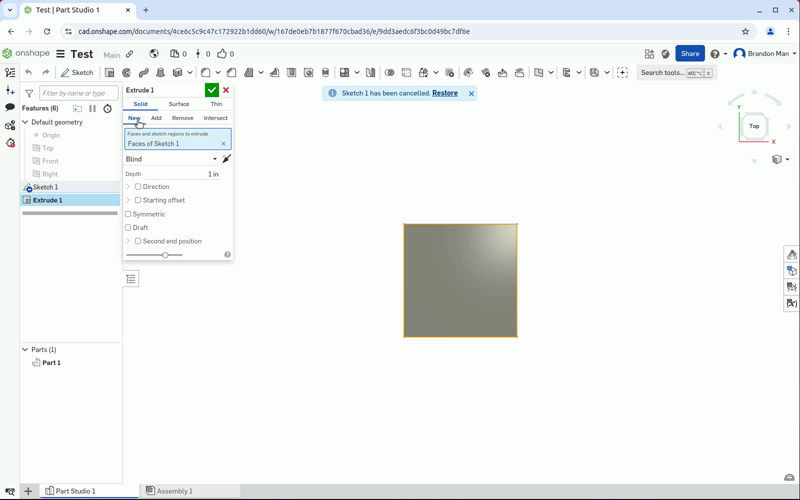
click(137, 120)
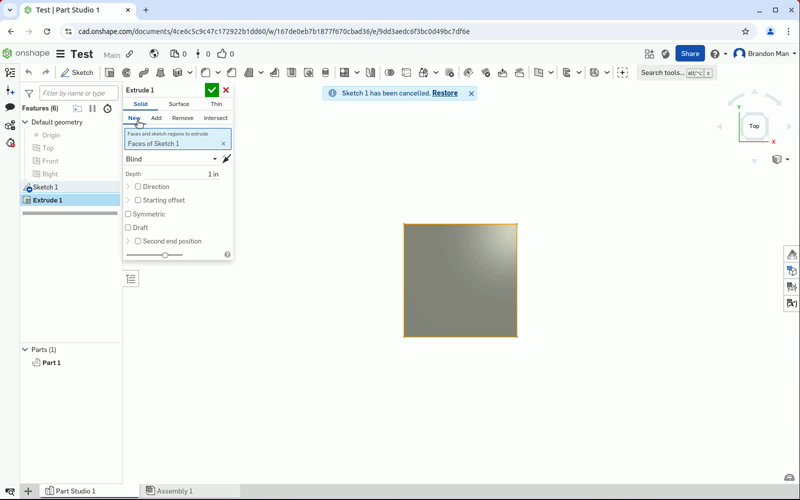
key(tab, 4)
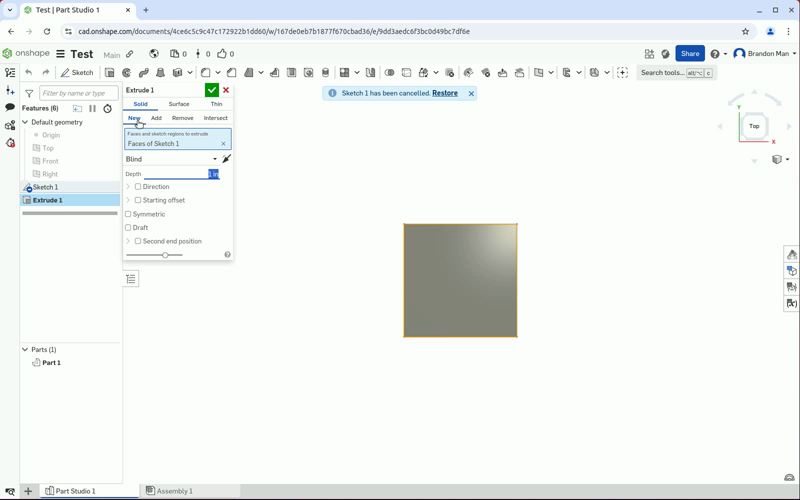
text(23.108)
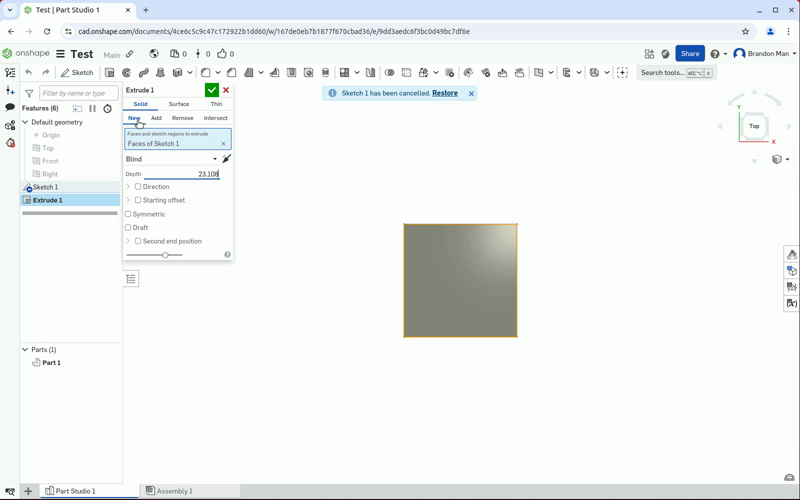
key(enter)
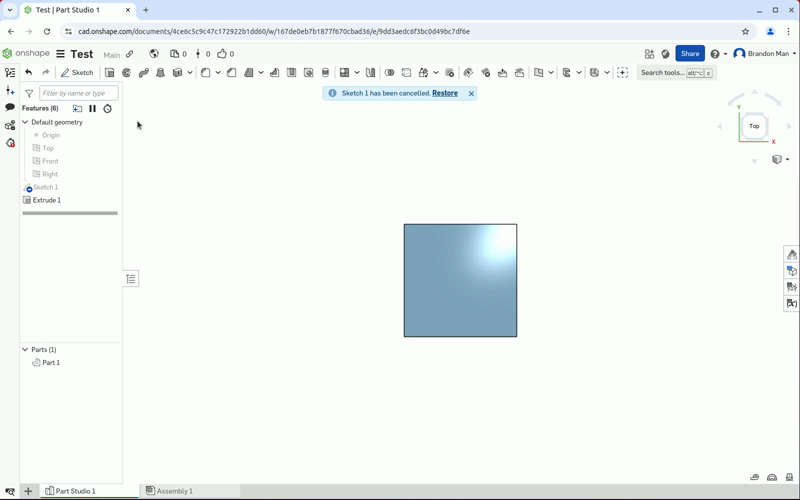
key(shift+h)
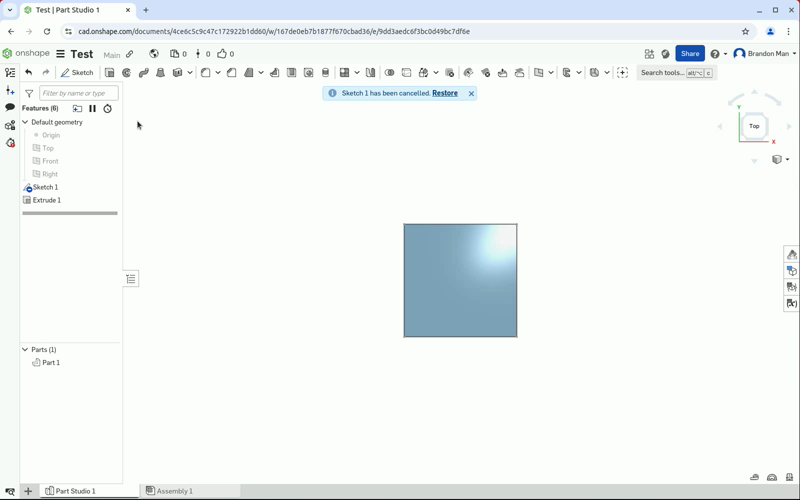
key(shift+h)
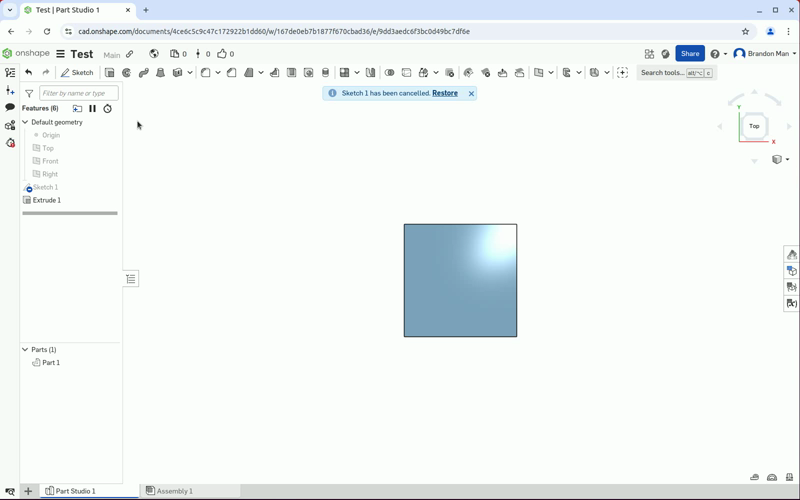
mouse_move(73, 189)
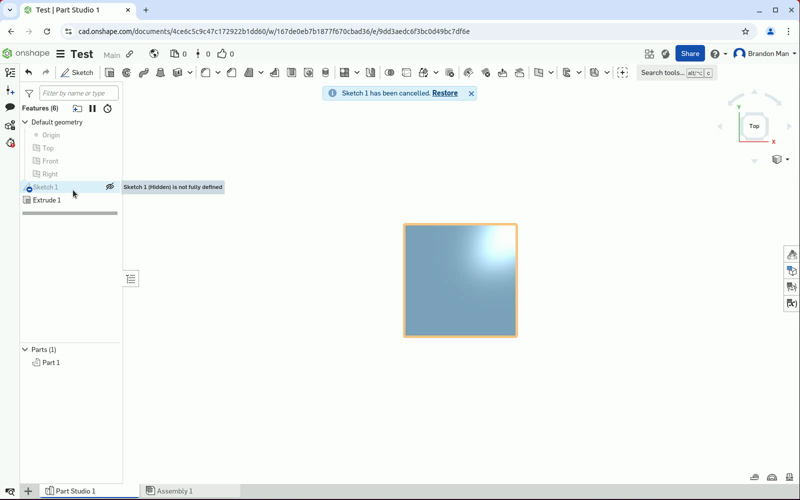
click(73, 189)
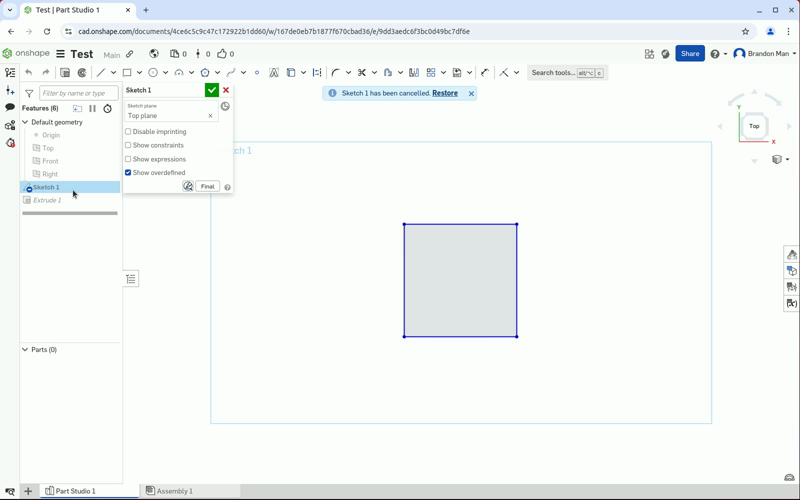
mouse_move(229, 92)
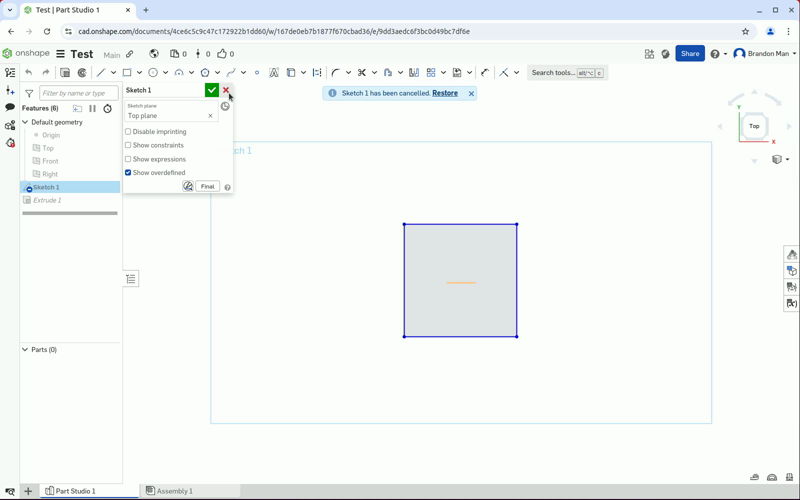
click(229, 92)
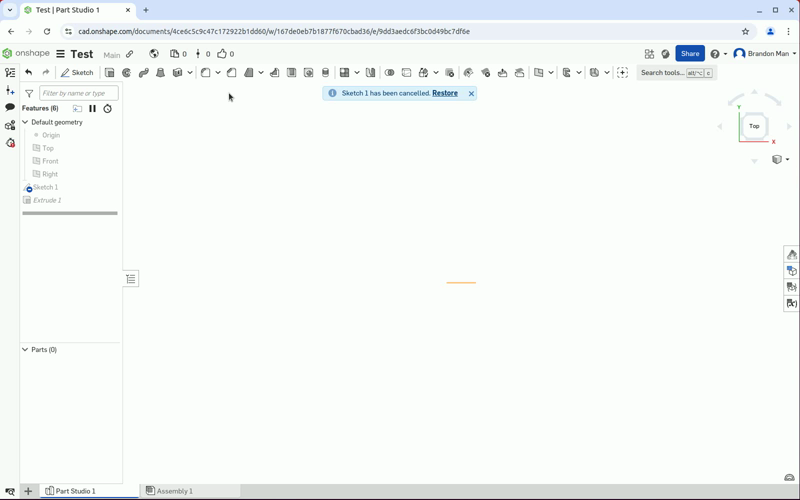
mouse_move(541, 75)
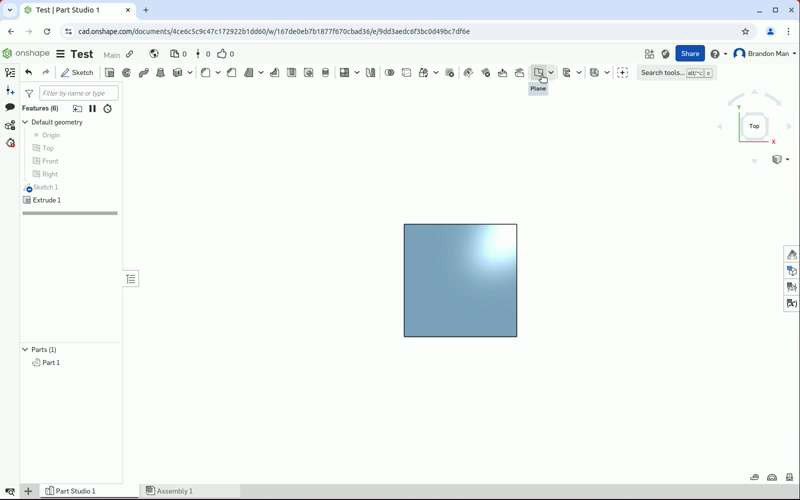
click(541, 75)
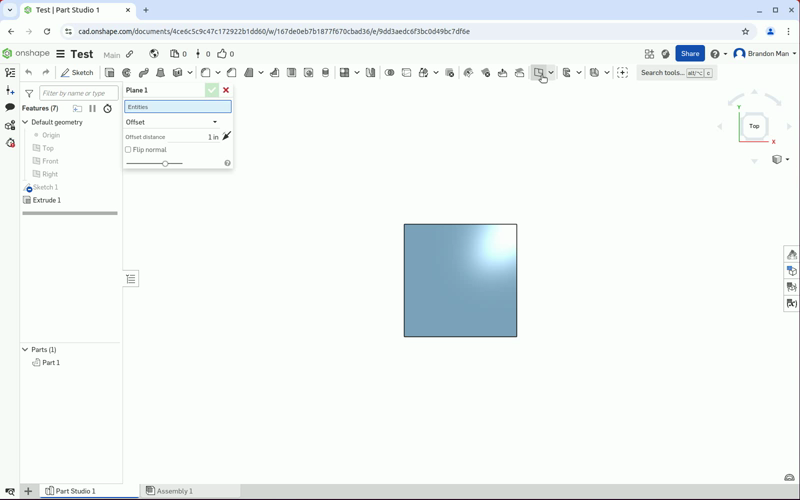
mouse_move(73, 150)
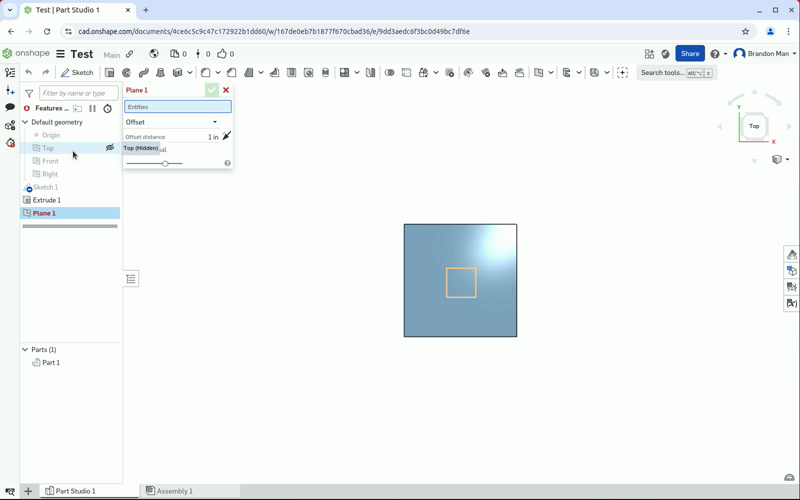
click(73, 150)
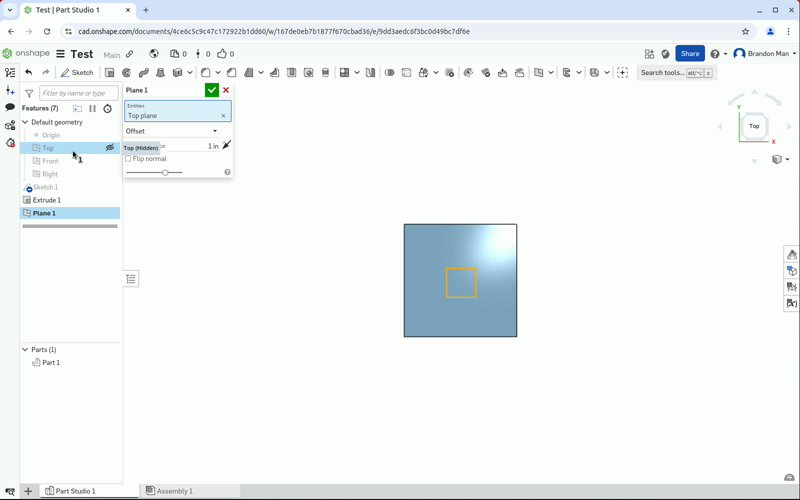
key(tab, 2)
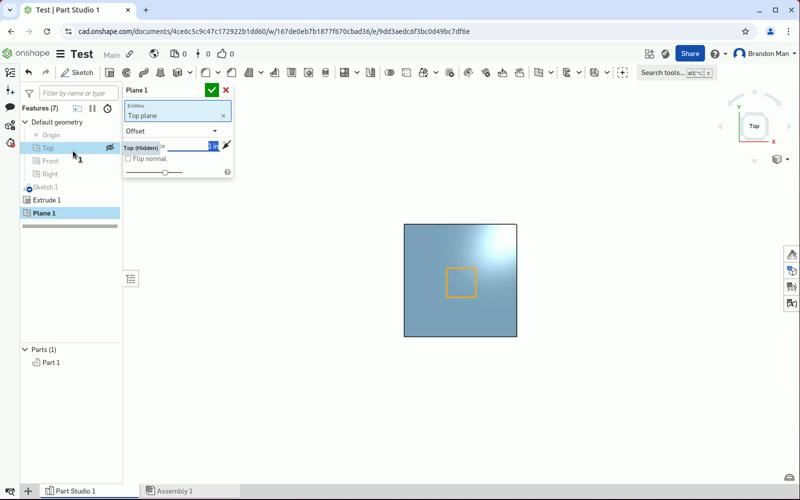
text(23.108)
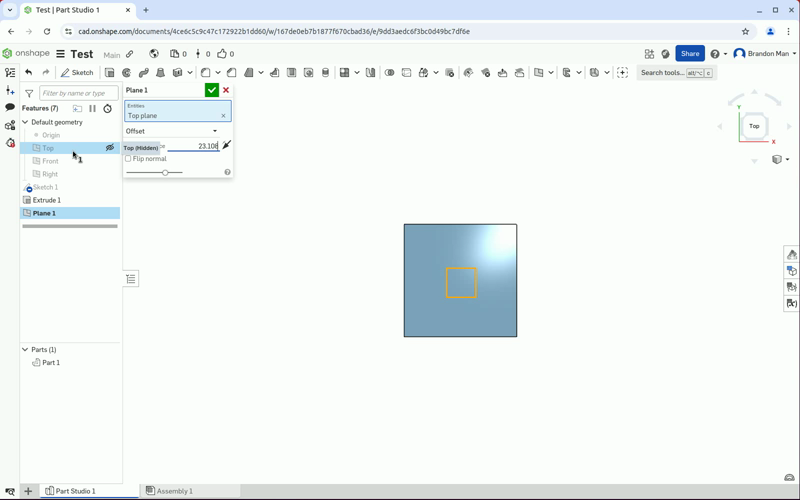
key(enter, 2)
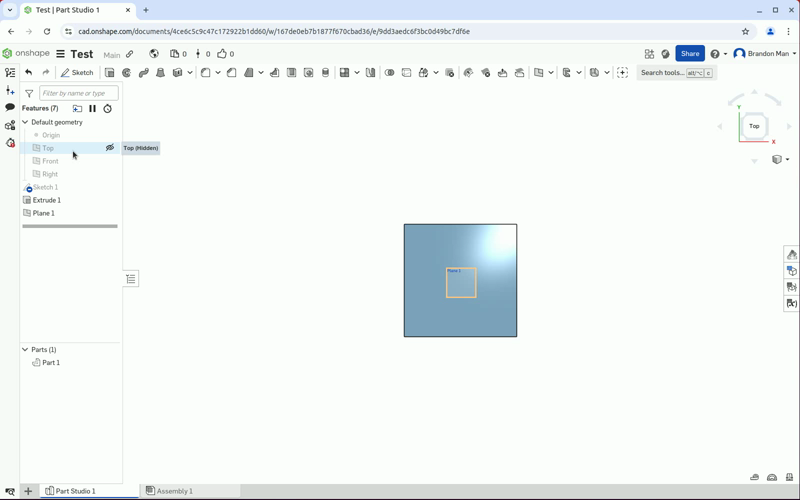
key(shift+s)
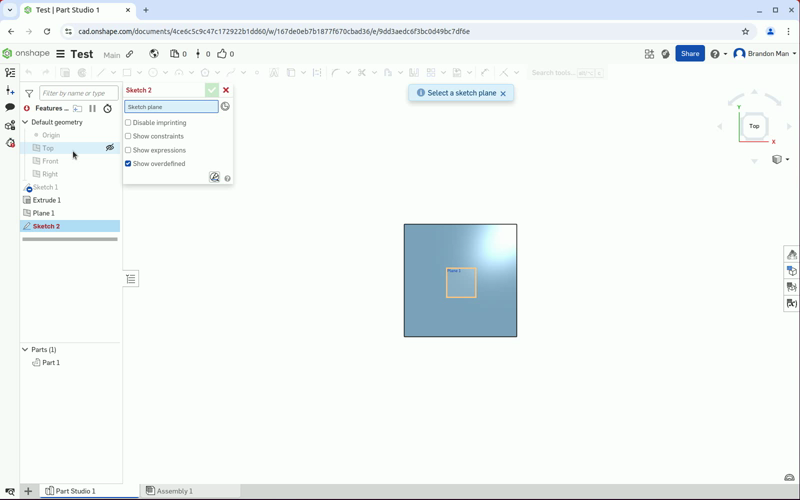
mouse_move(73, 215)
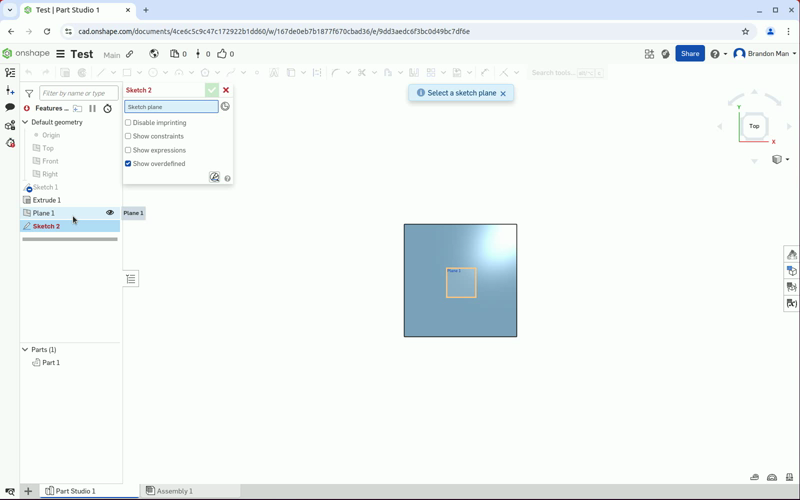
click(73, 215)
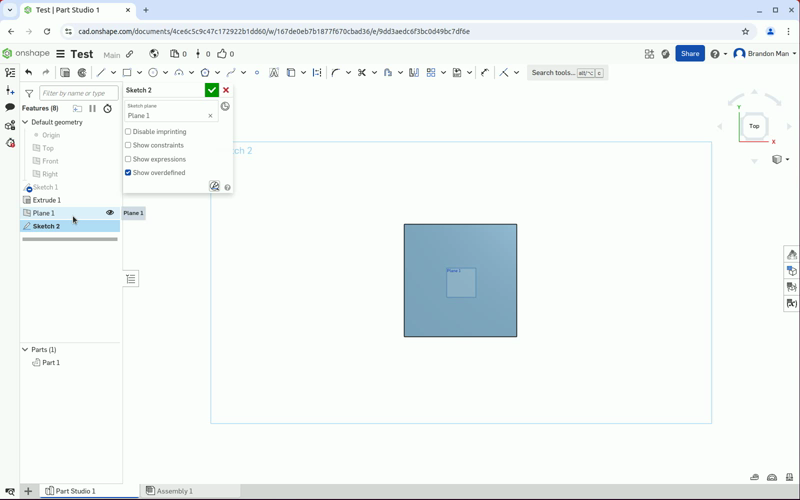
mouse_move(73, 352)
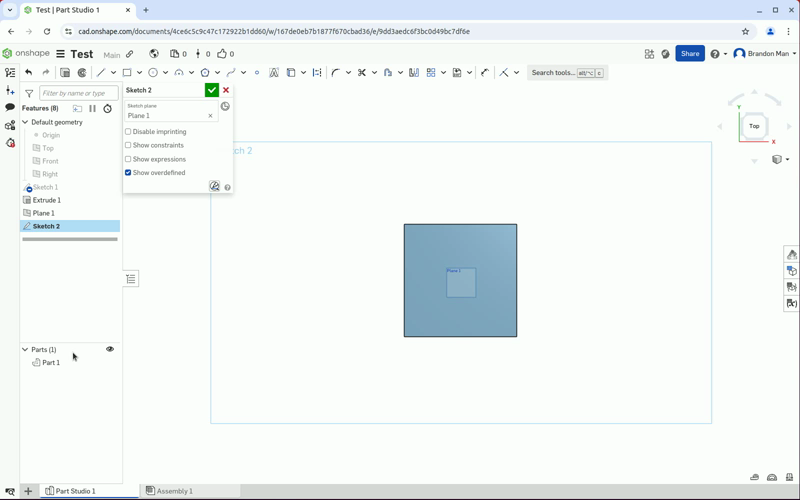
key(y)
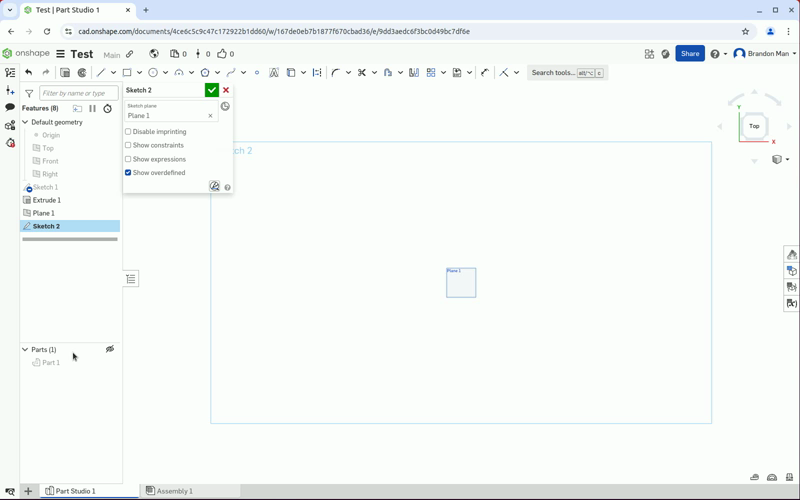
key(l)
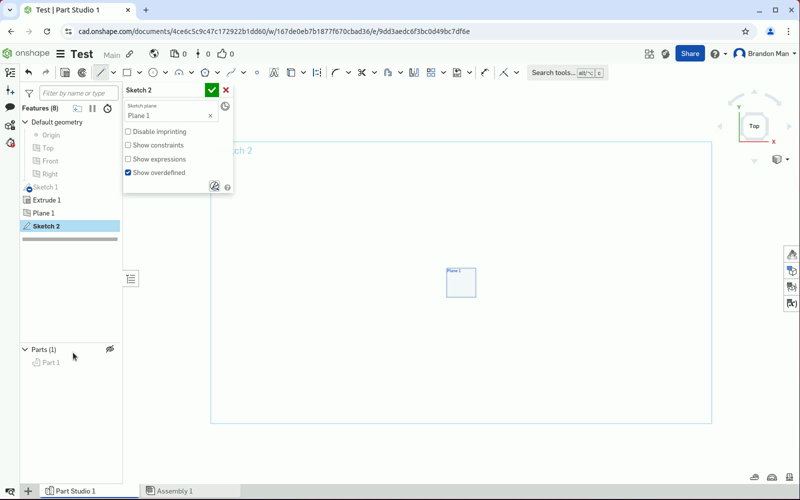
key_down(shift)
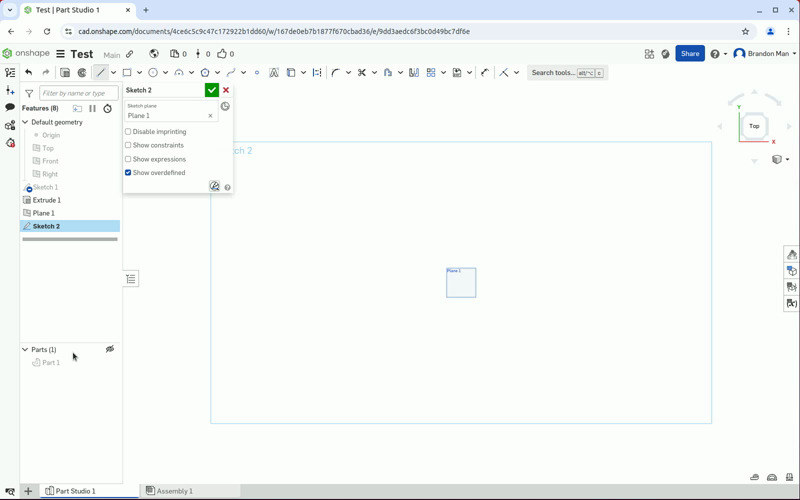
mouse_move(410, 330)
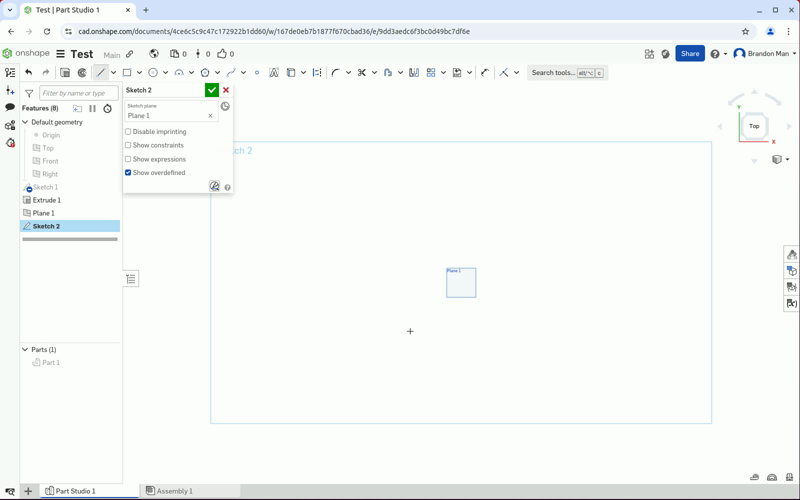
click(410, 330)
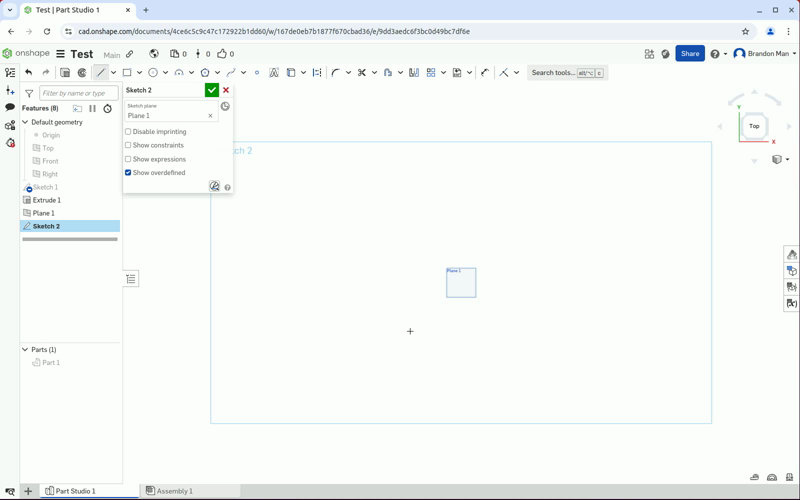
key_up(shift)
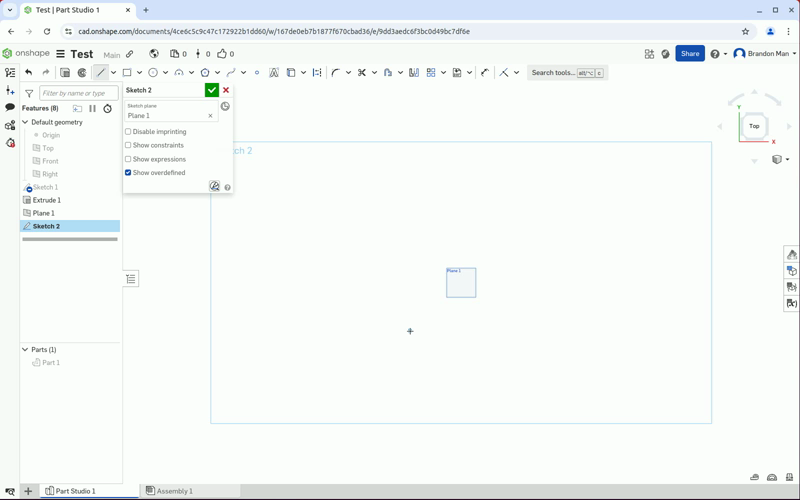
key_down(shift)
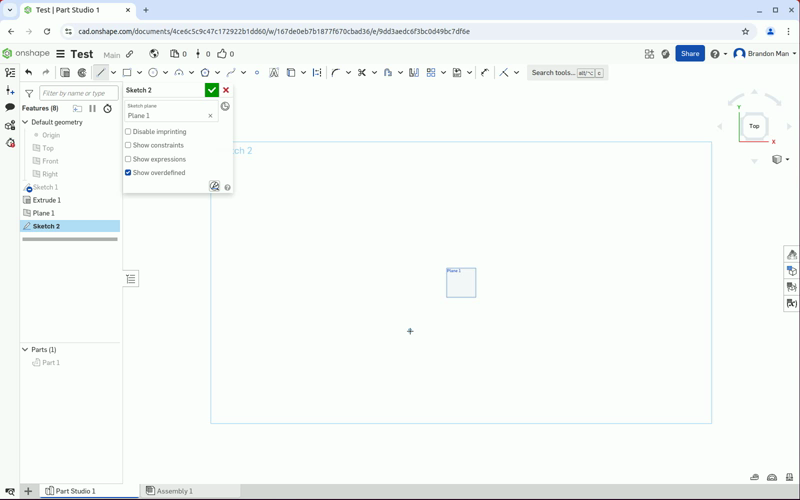
mouse_move(511, 330)
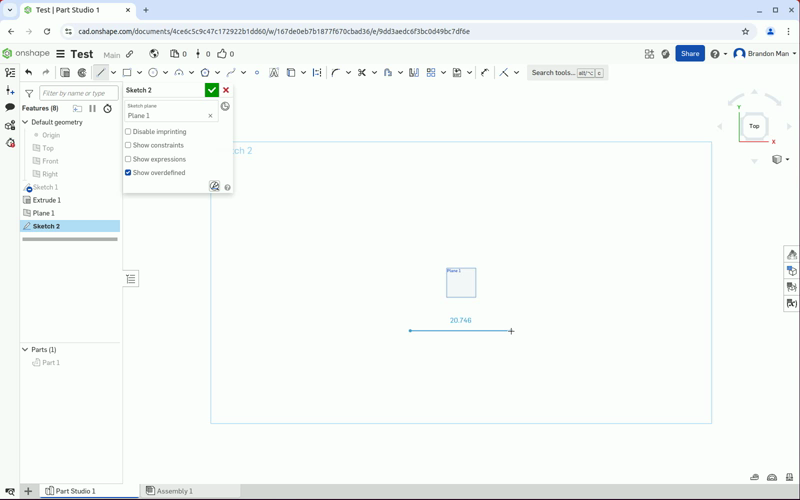
click(511, 330)
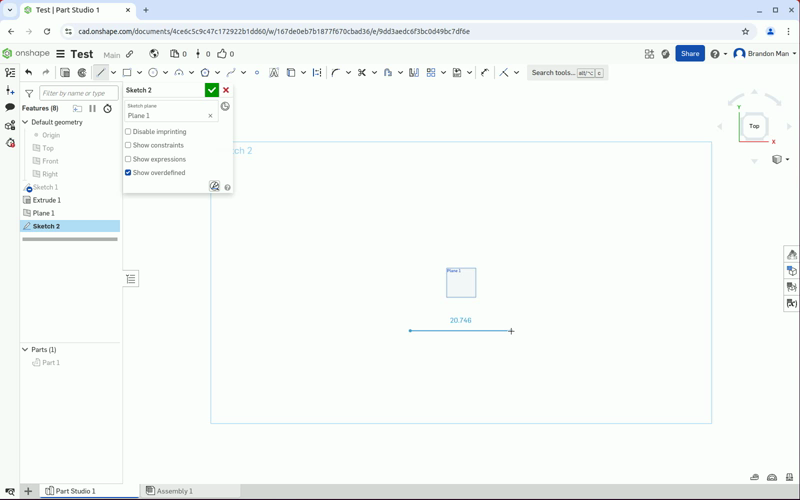
key_up(shift)
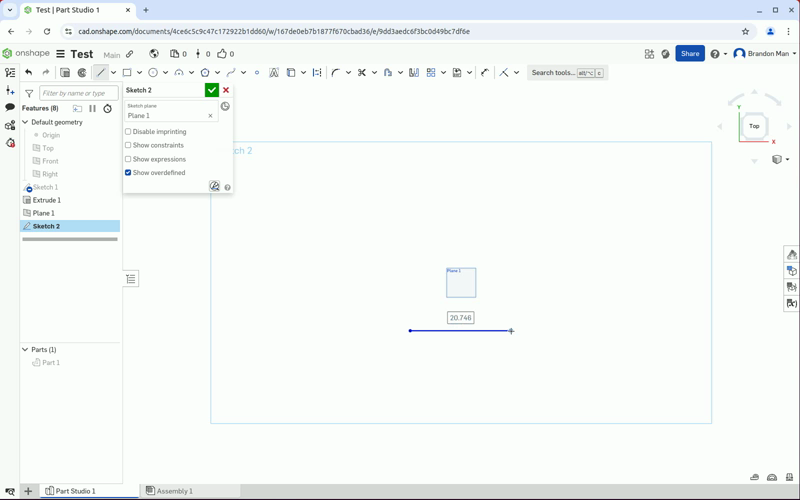
key_down(shift)
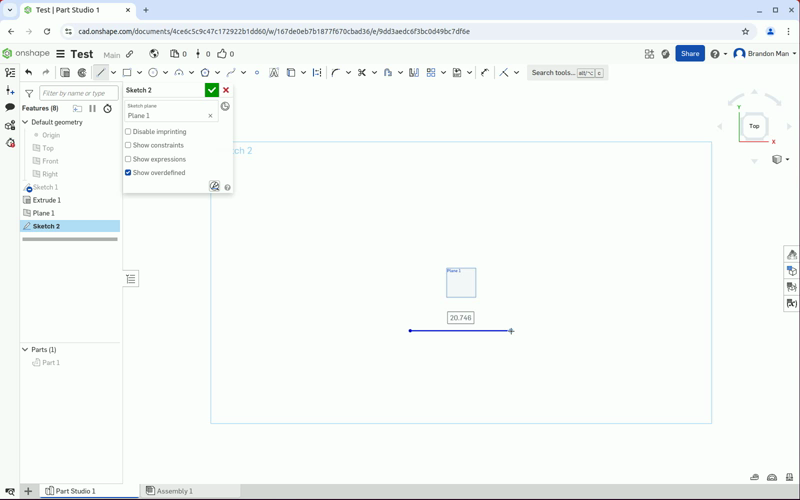
mouse_move(511, 230)
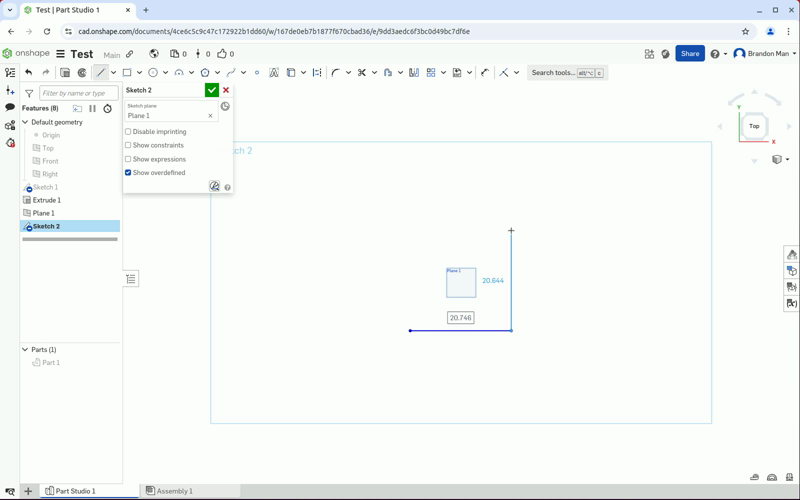
click(511, 230)
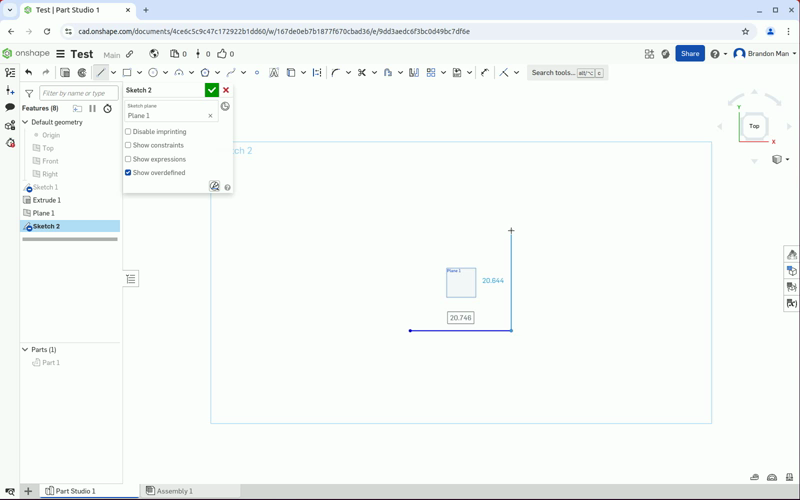
key_up(shift)
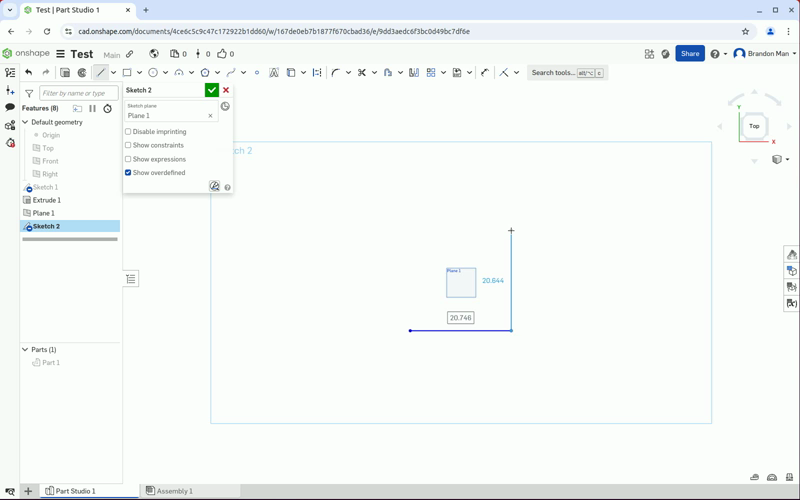
key_down(shift)
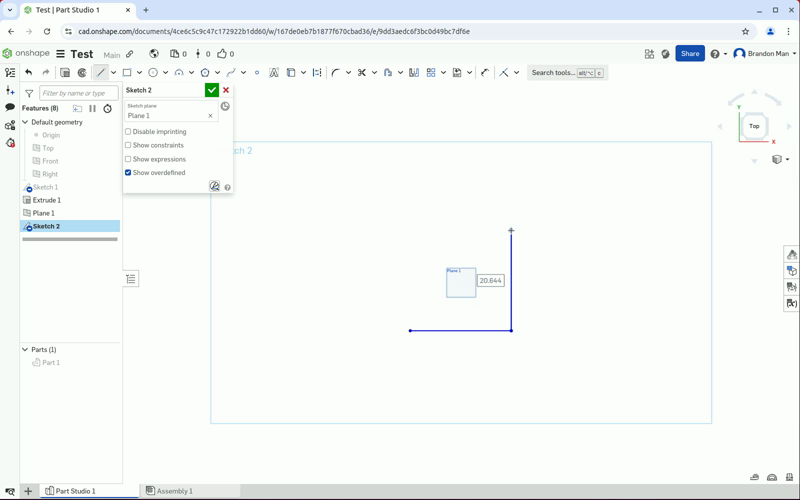
mouse_move(410, 230)
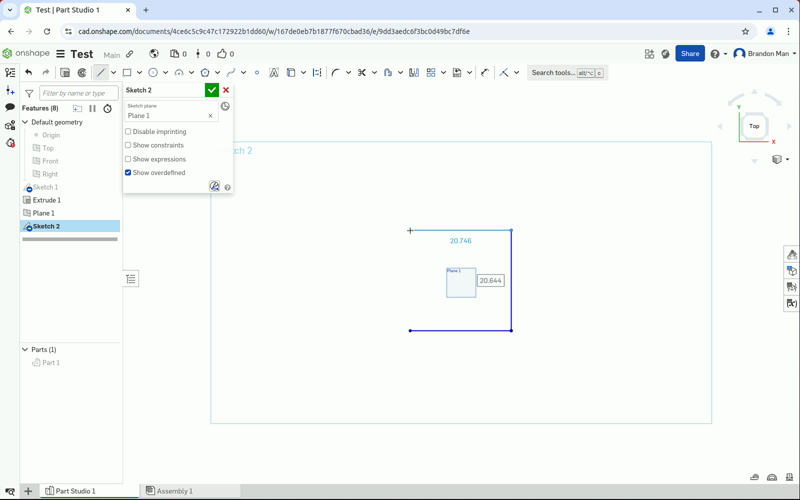
click(410, 230)
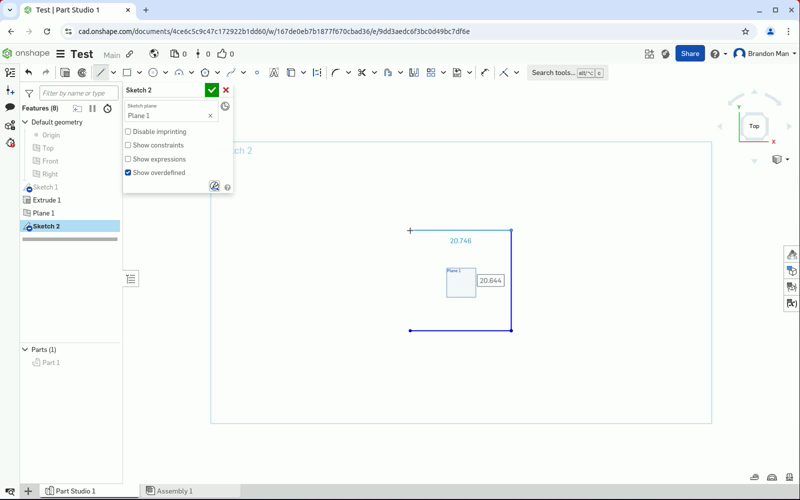
key_up(shift)
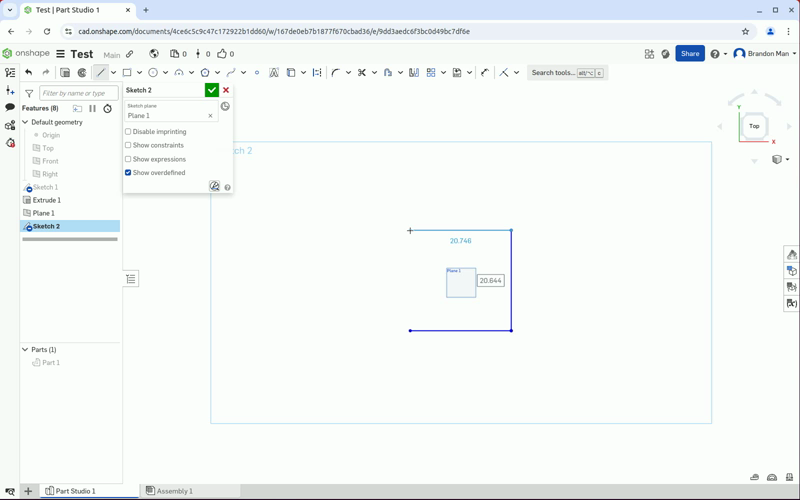
key_down(shift)
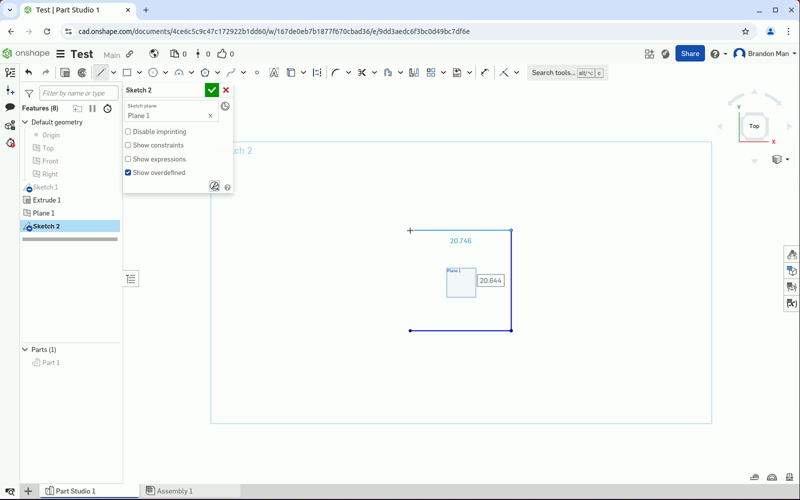
mouse_move(410, 330)
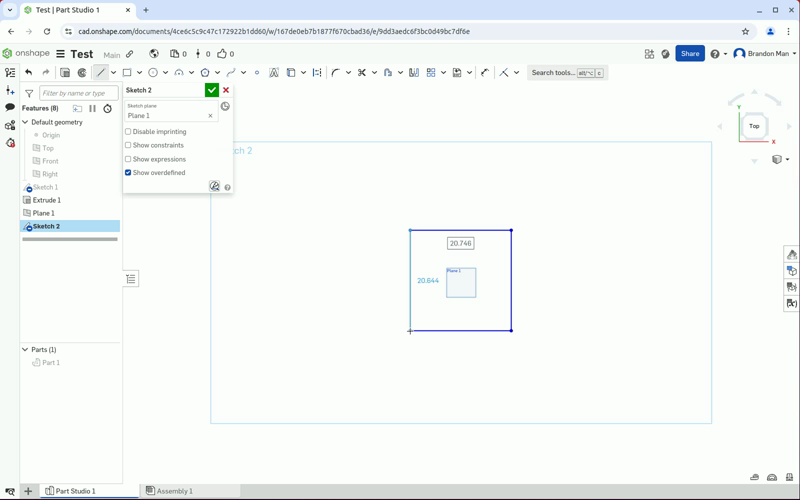
key_up(shift)
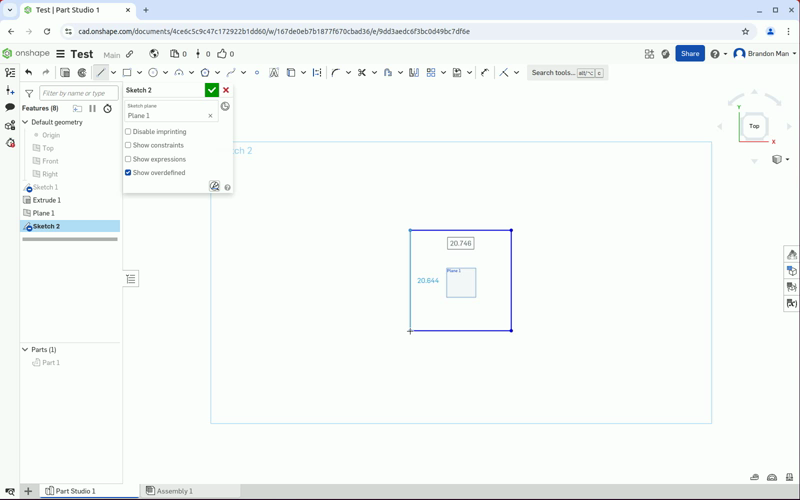
click(410, 330)
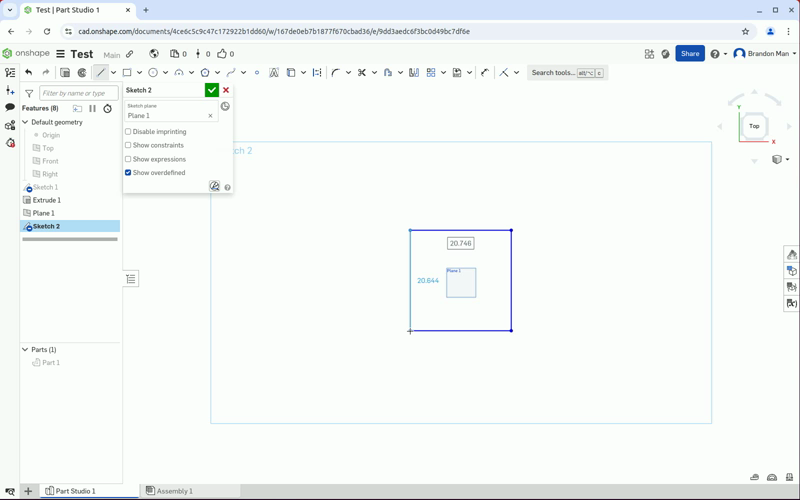
key(esc)
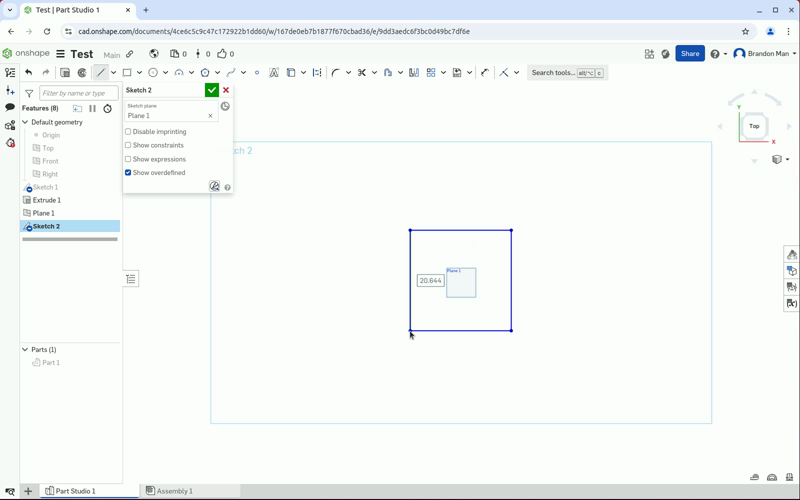
mouse_move(459, 264)
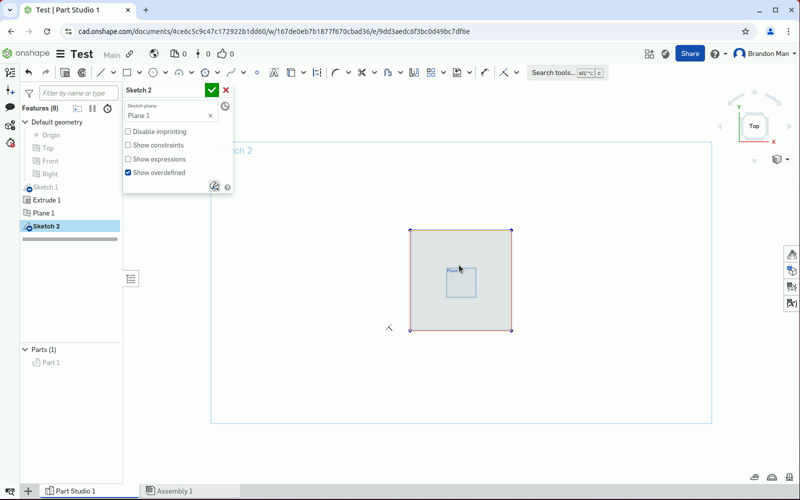
click(459, 264)
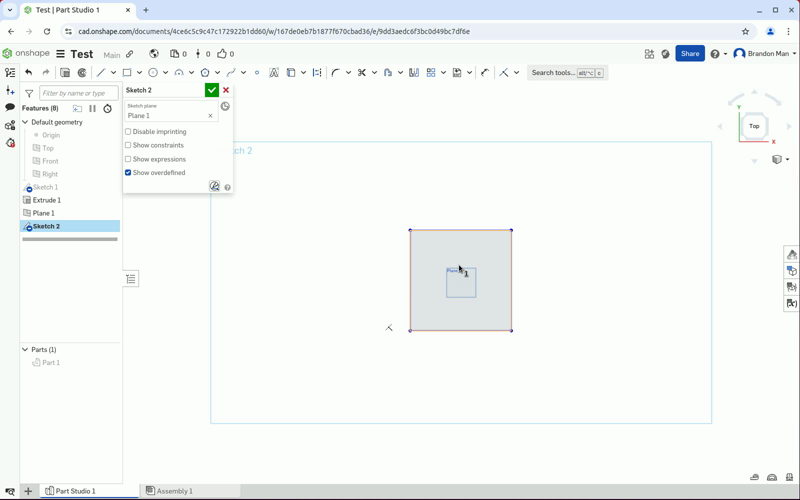
mouse_move(73, 352)
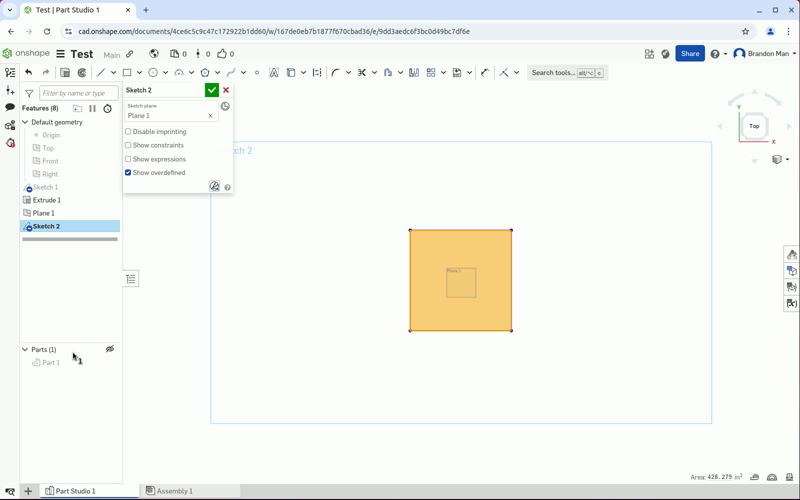
key(shift+y)
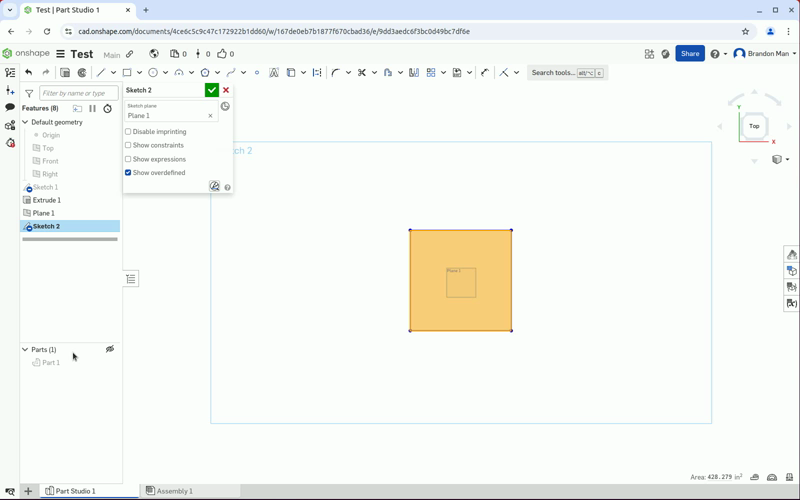
key(shift+e)
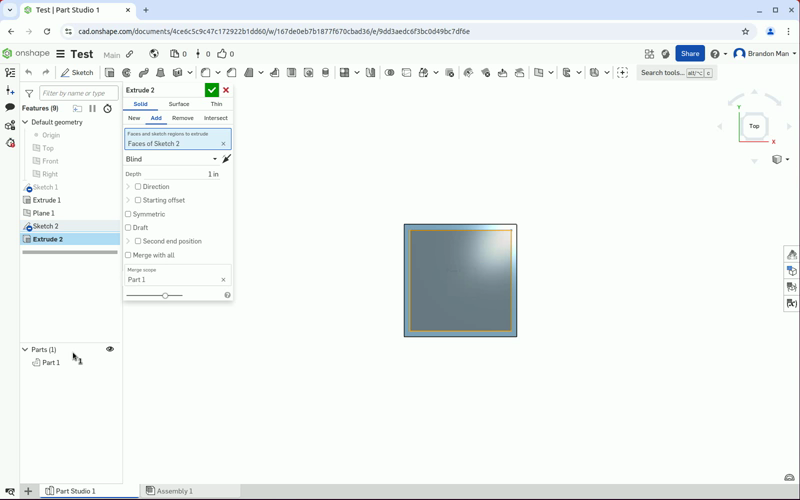
mouse_move(143, 106)
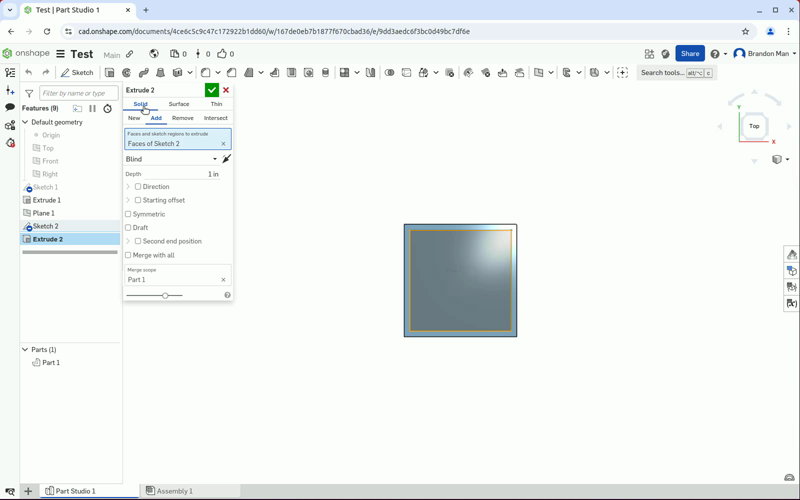
click(143, 106)
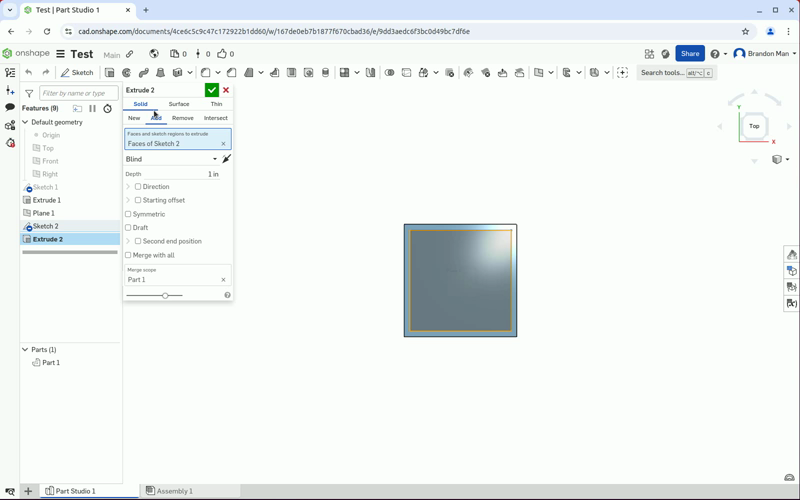
mouse_move(186, 120)
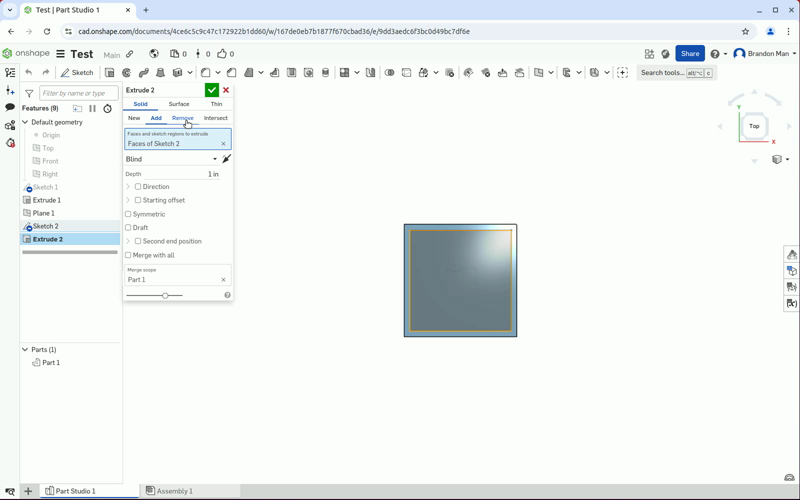
click(186, 120)
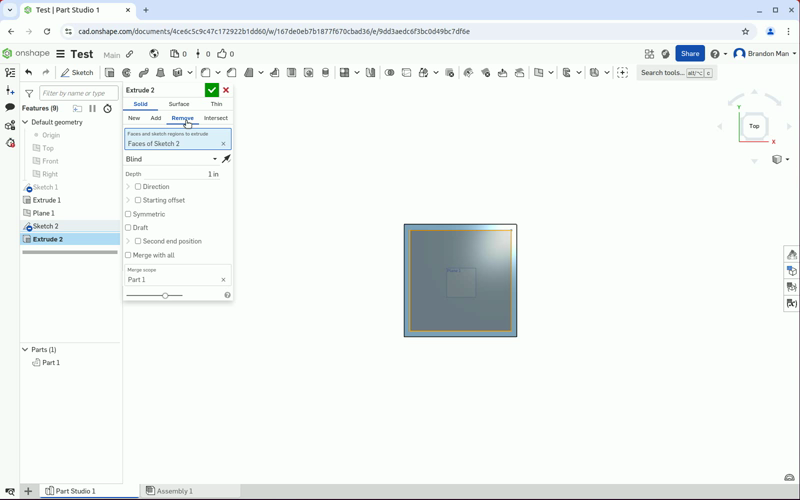
key(tab, 4)
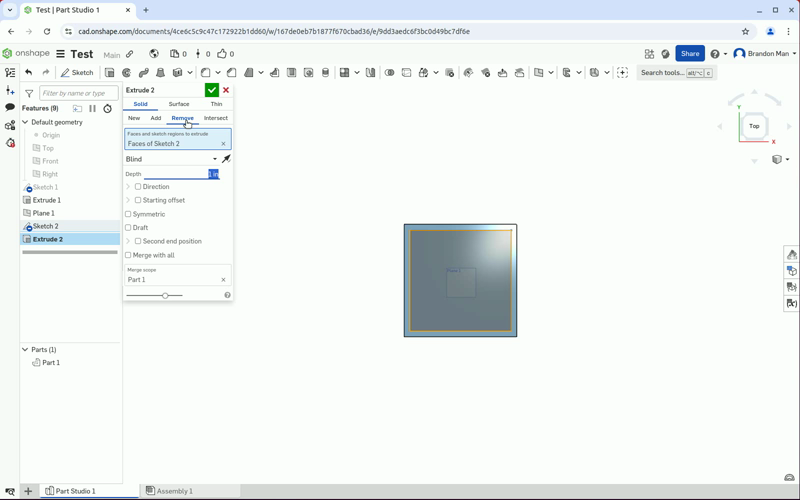
text(9.147)
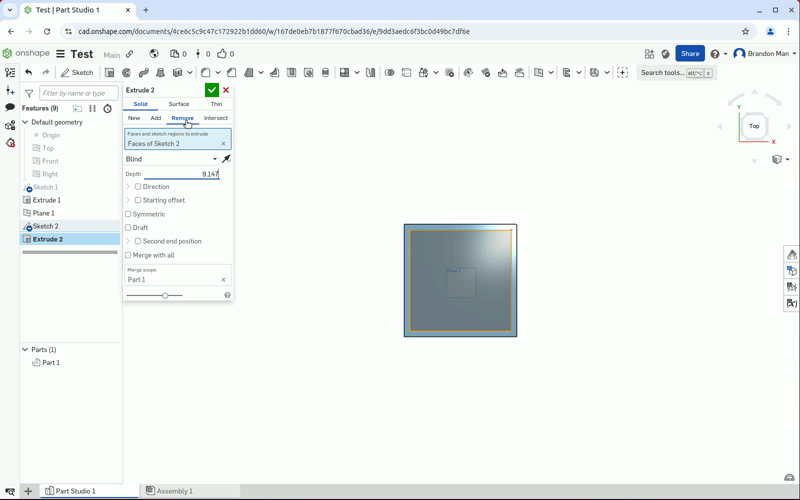
key(tab, 6)
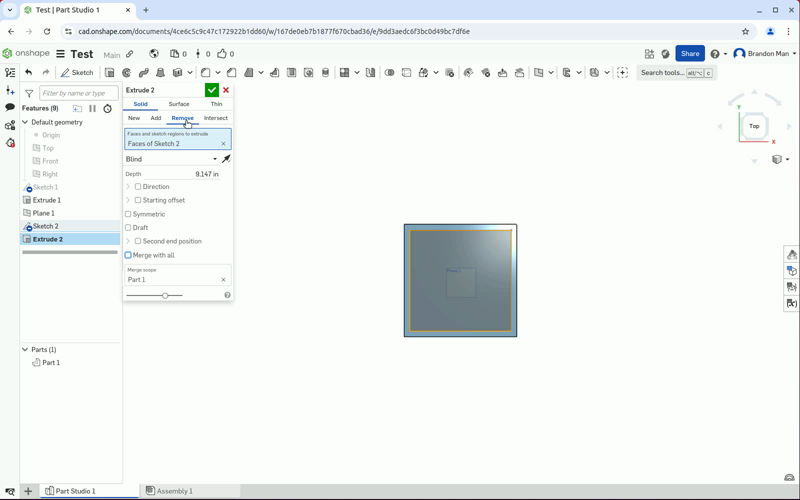
key(space)
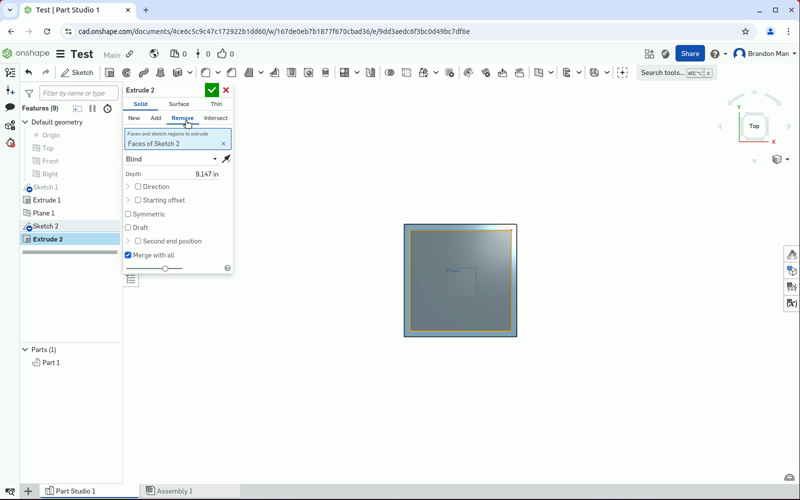
key(enter)
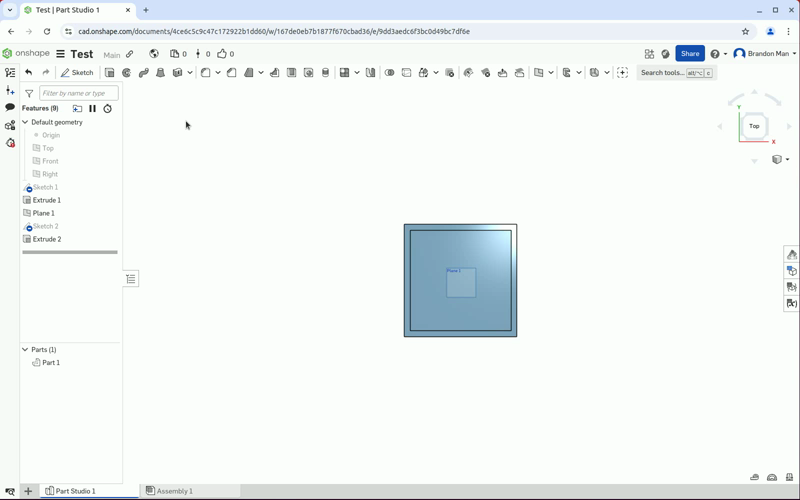
key(shift+h)
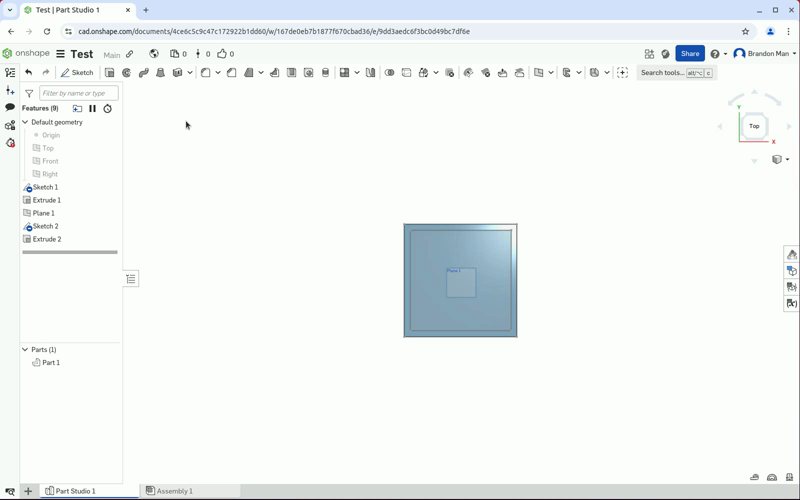
key(shift+h)
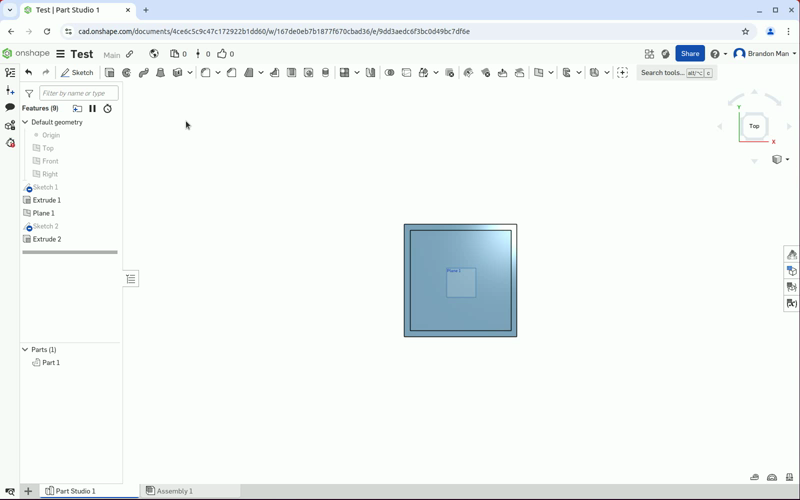
mouse_move(73, 189)
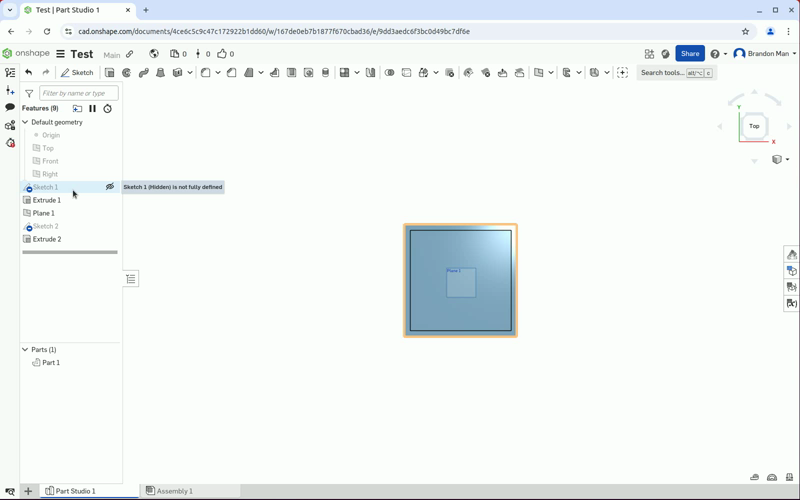
click(73, 189)
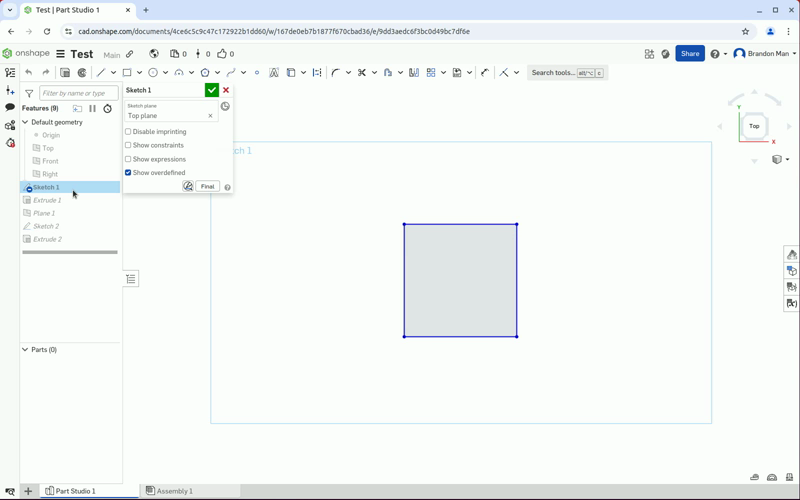
mouse_move(229, 92)
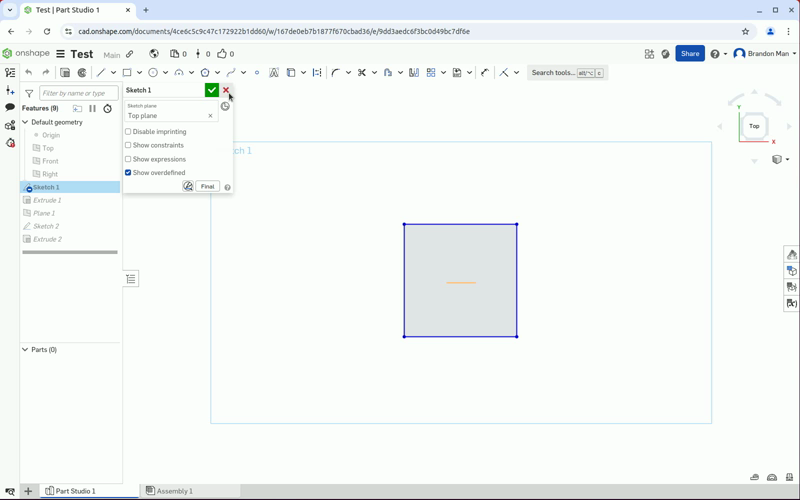
click(229, 92)
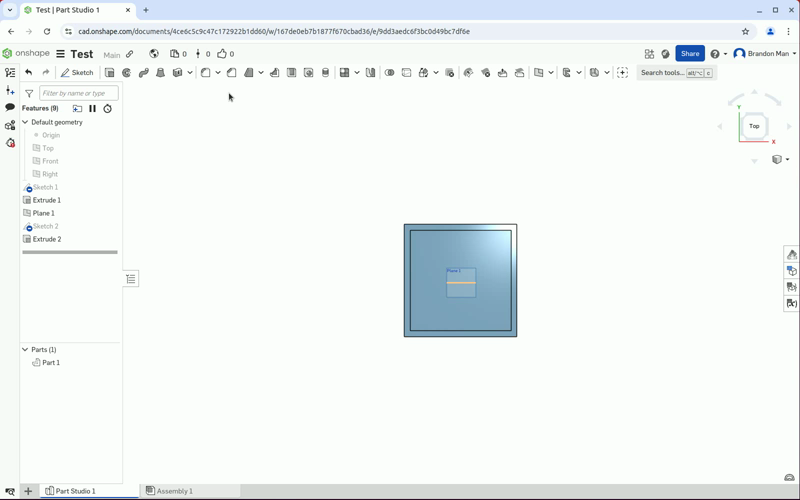
mouse_move(73, 352)
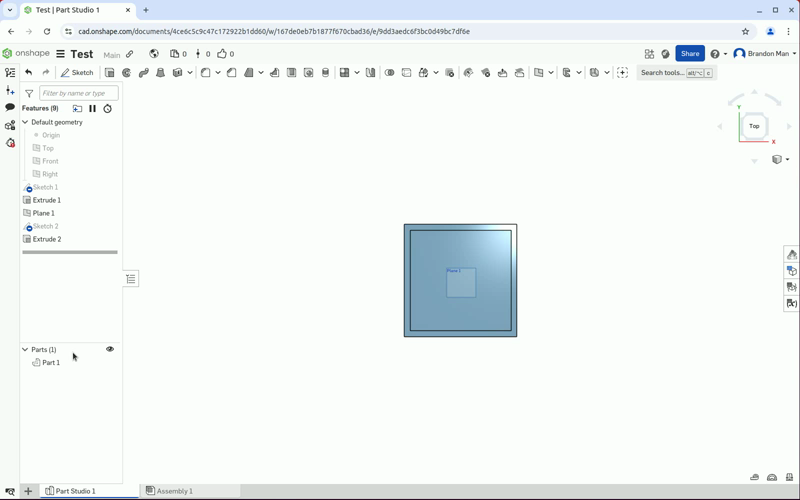
key(y)
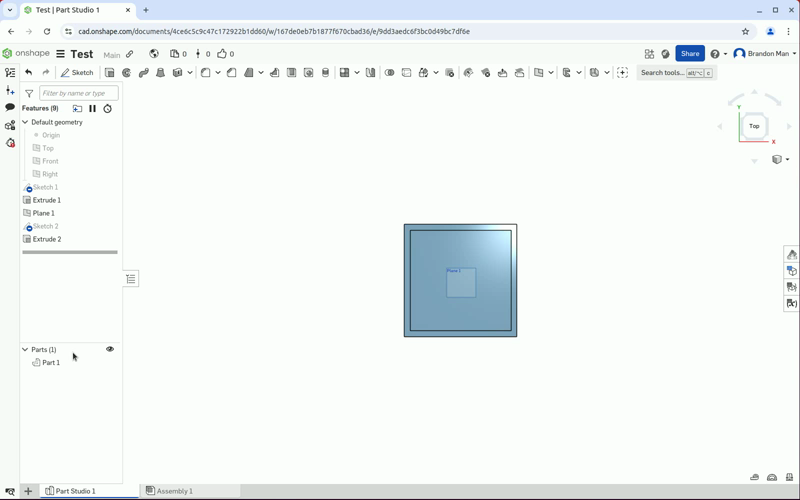
key(shift+p)
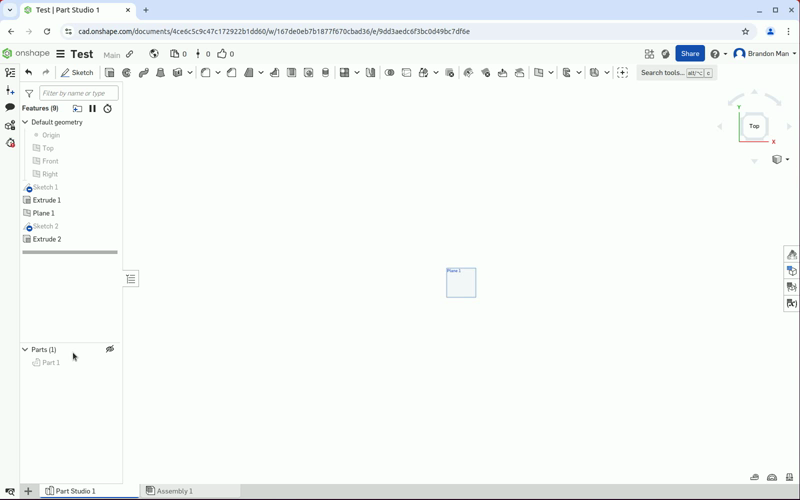
key(space)
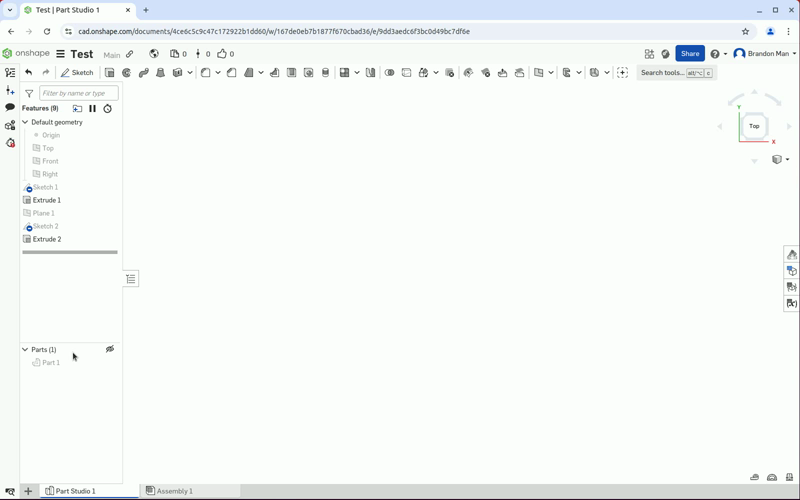
key_down(shift)
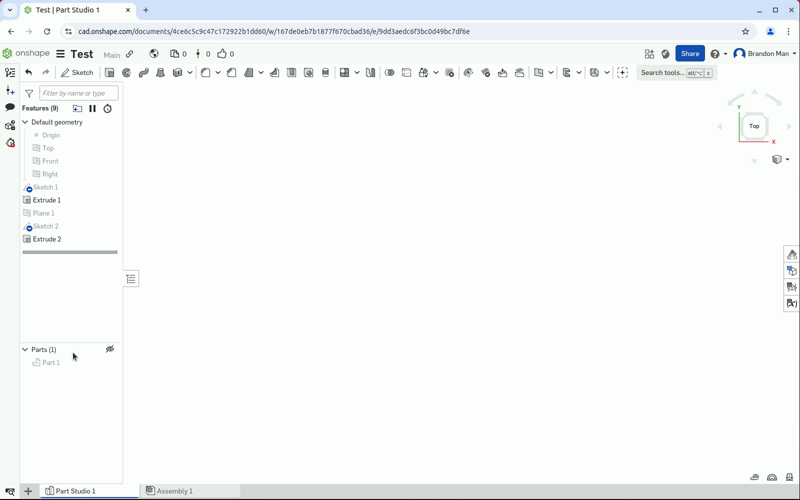
key(up)
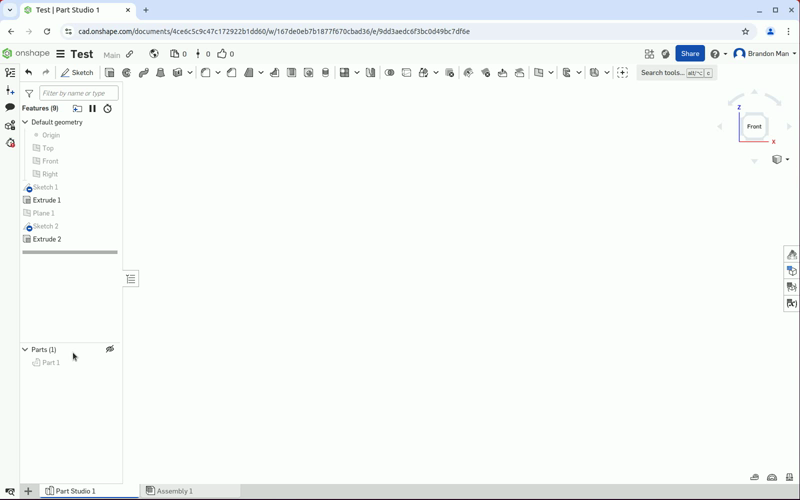
key_up(shift)
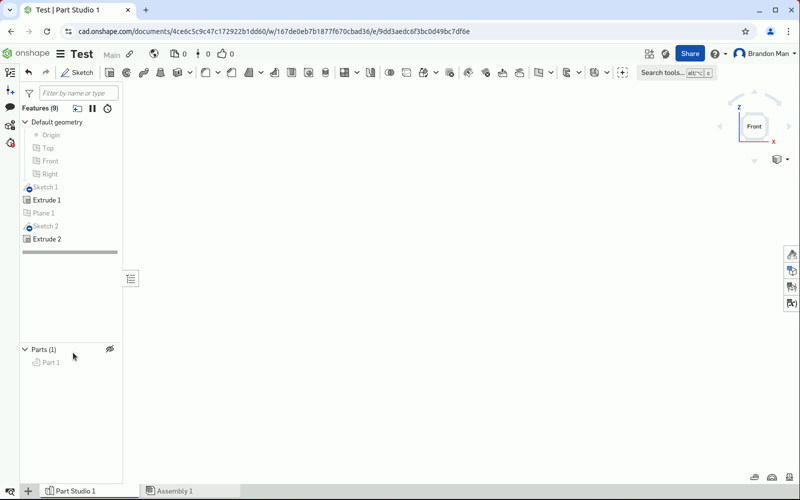
mouse_move(73, 352)
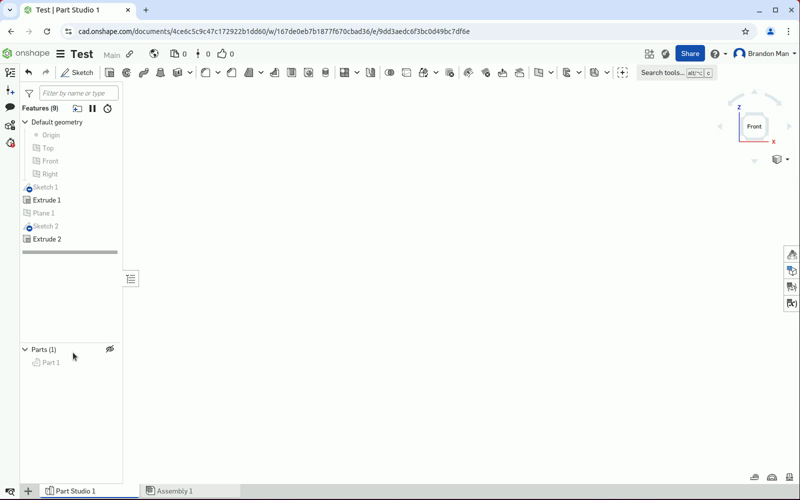
key(shift+y)
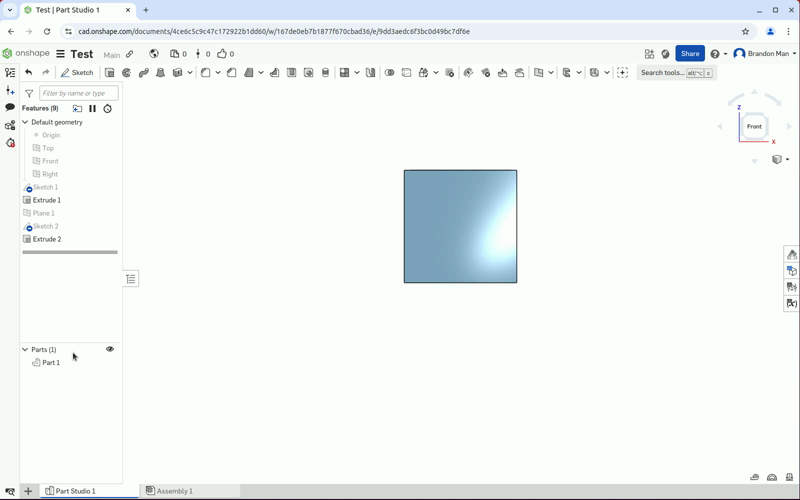
mouse_move(541, 75)
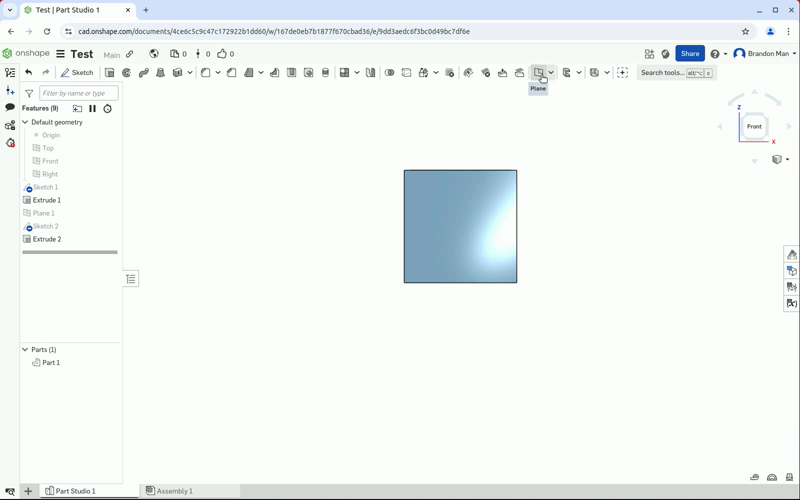
click(541, 75)
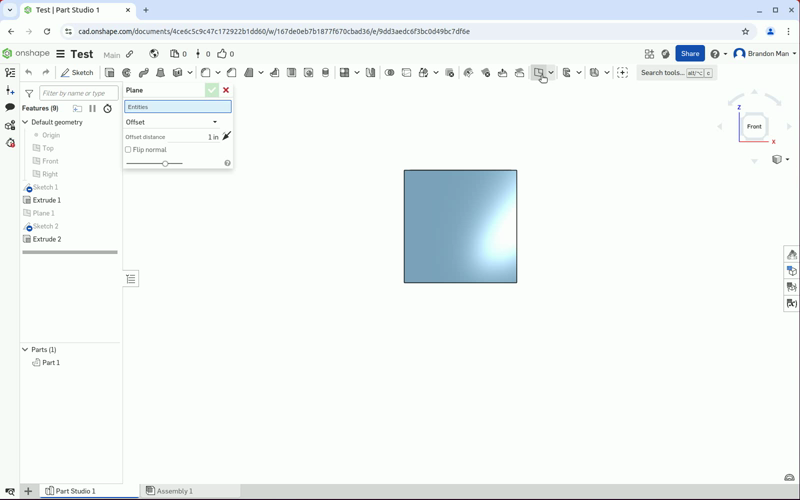
mouse_move(73, 163)
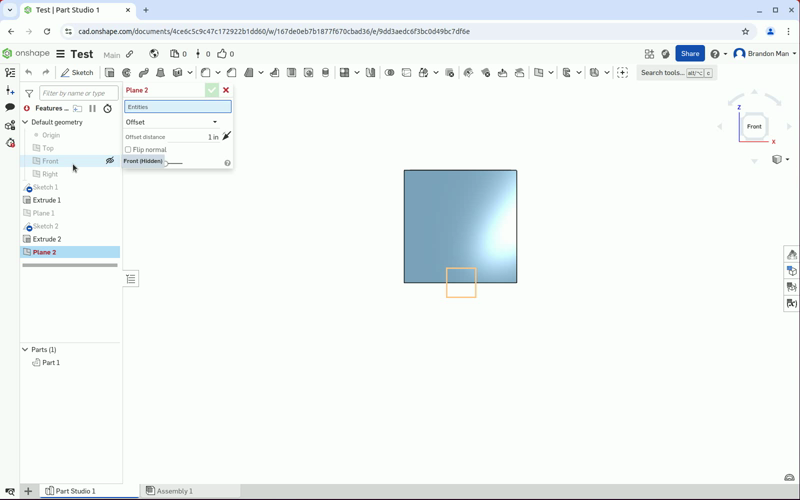
click(73, 163)
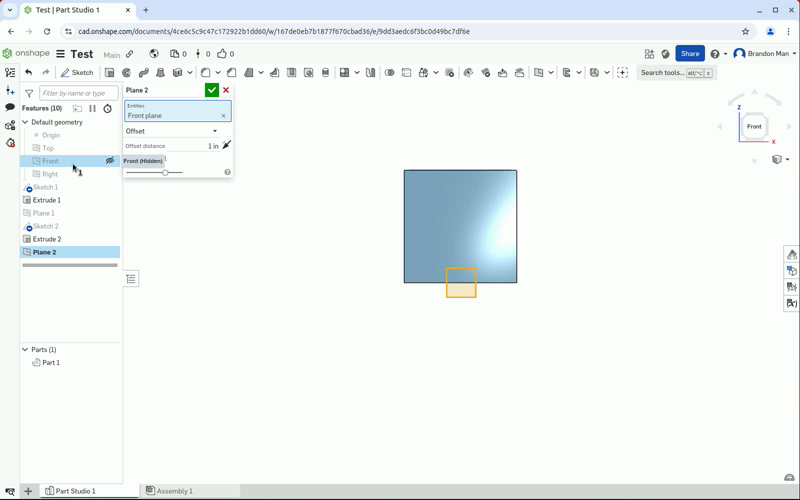
key(tab, 2)
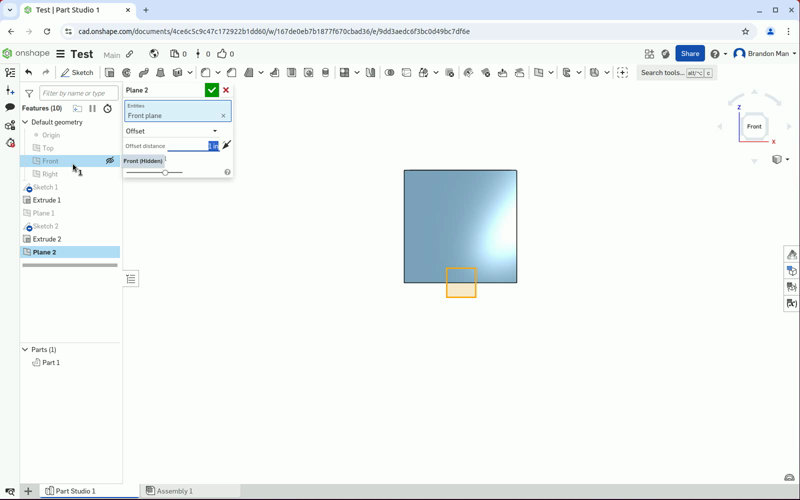
text(11.061)
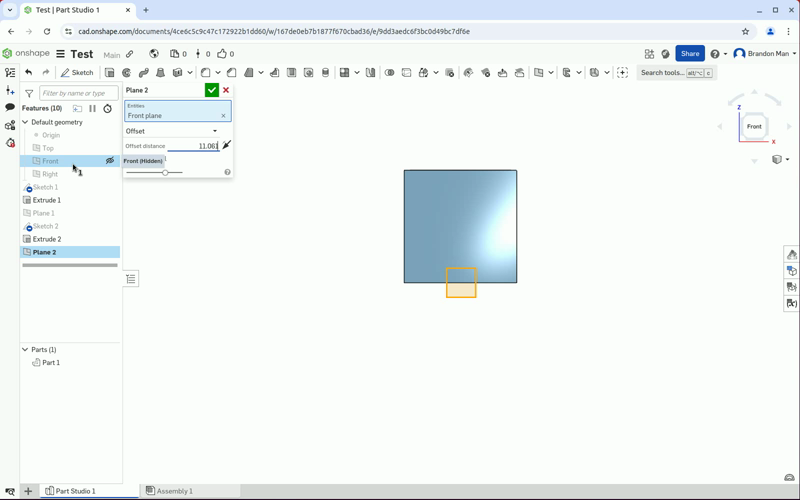
key(enter, 2)
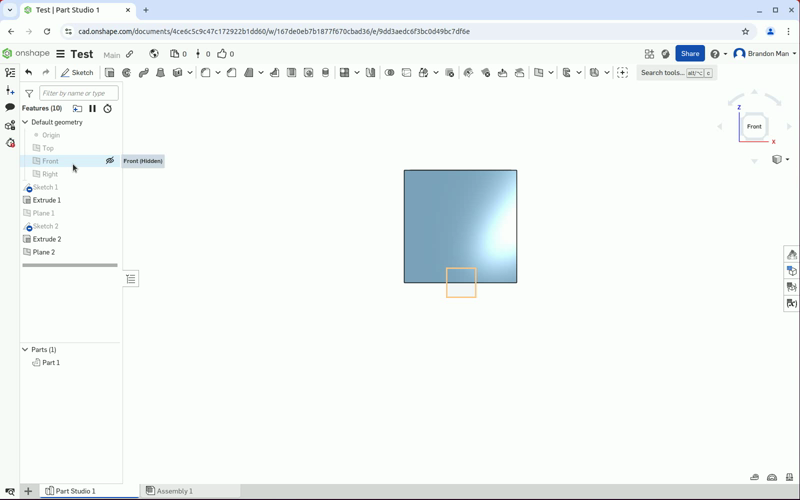
key(shift+s)
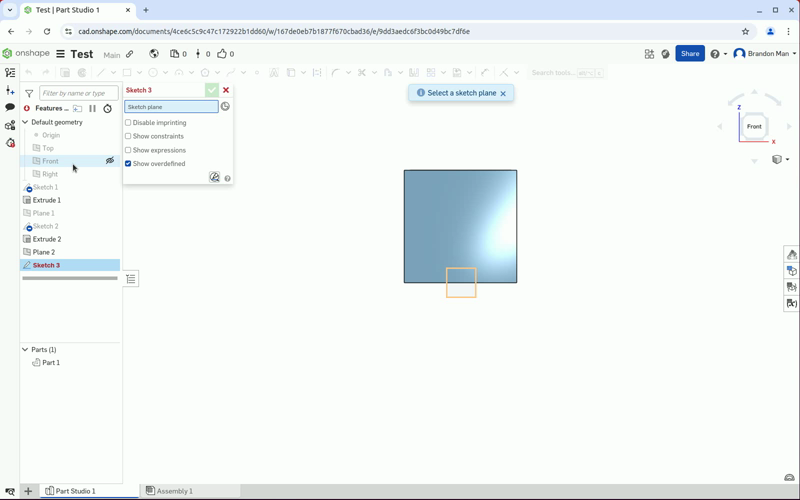
mouse_move(73, 254)
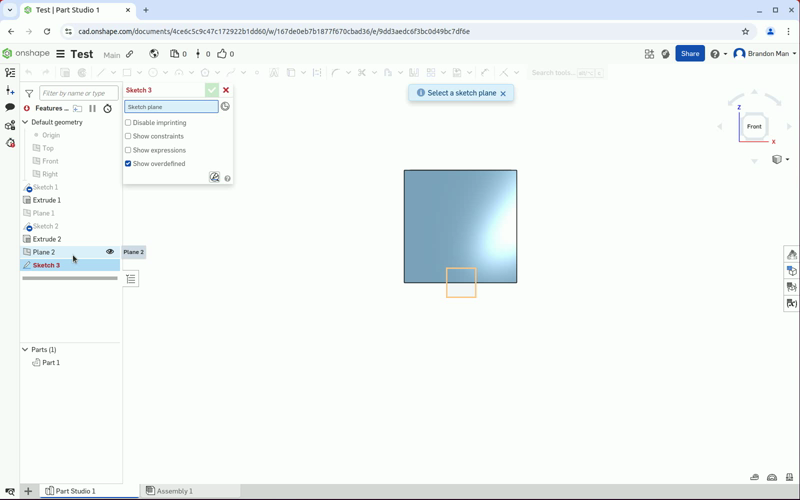
click(73, 254)
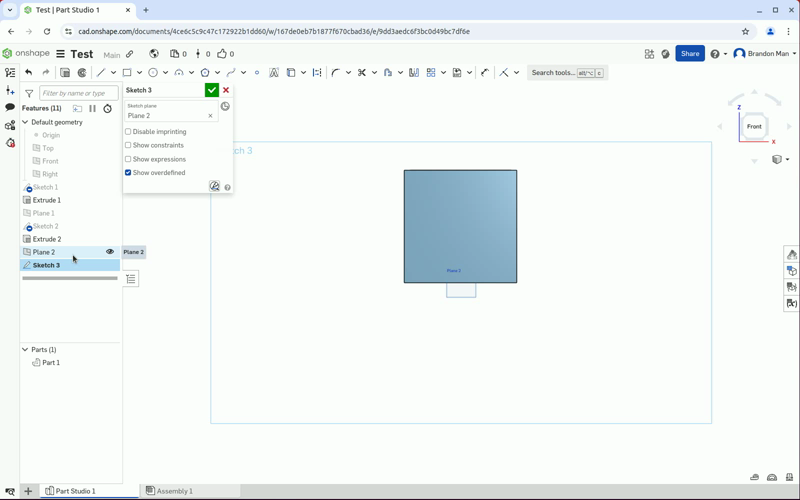
mouse_move(73, 352)
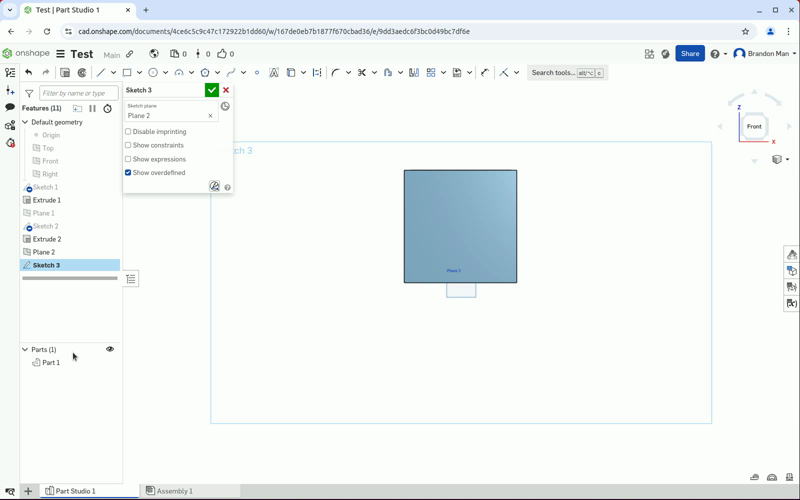
key(y)
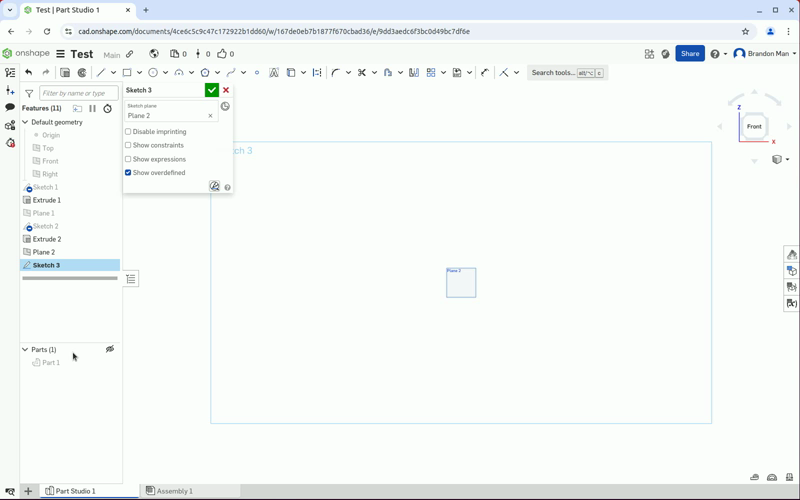
key(l)
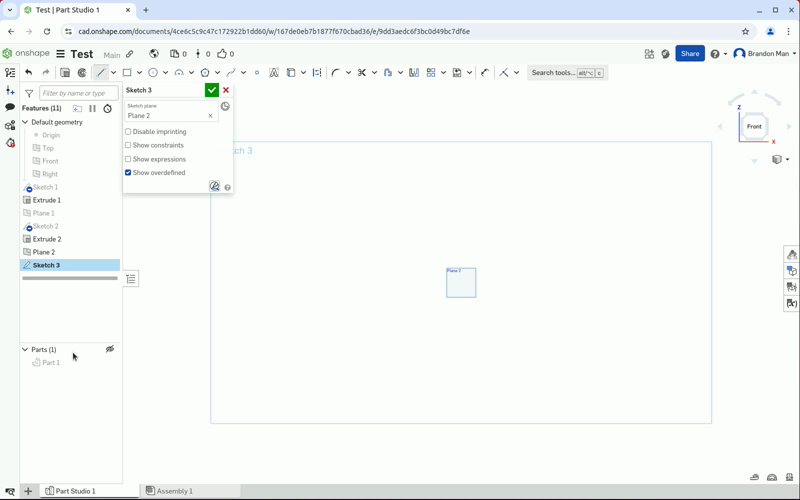
key_down(shift)
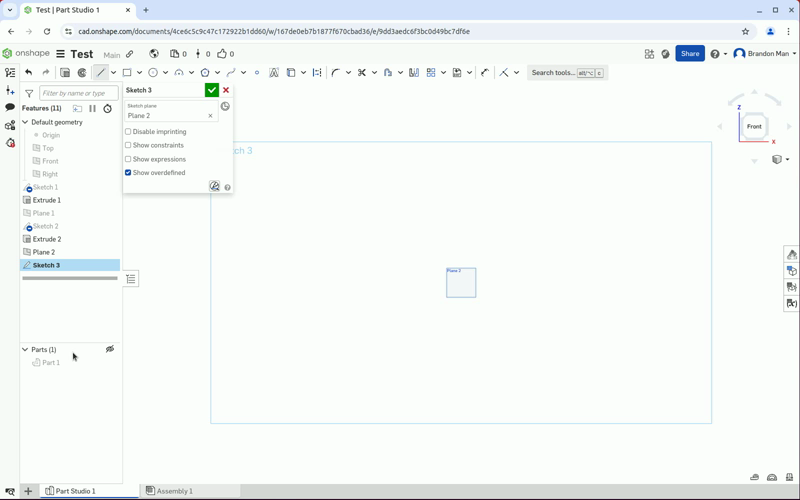
mouse_move(409, 276)
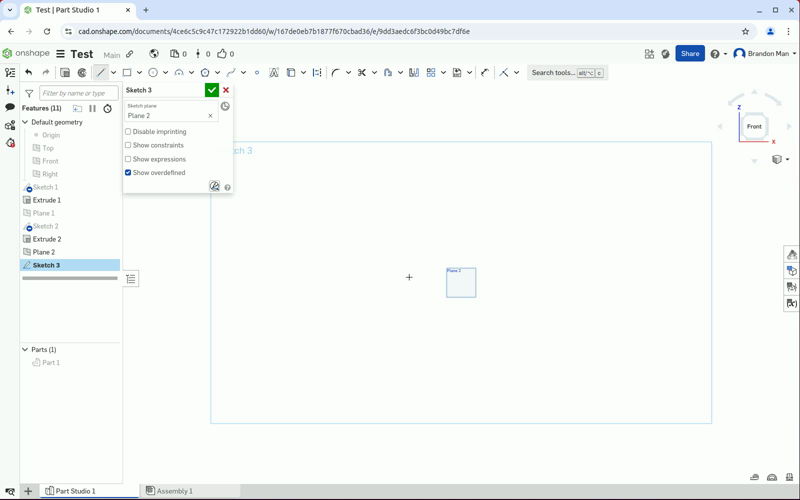
click(409, 276)
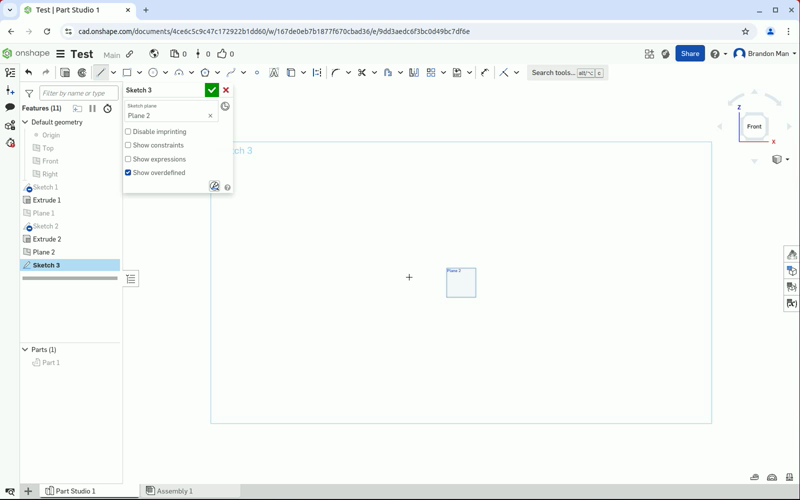
key_up(shift)
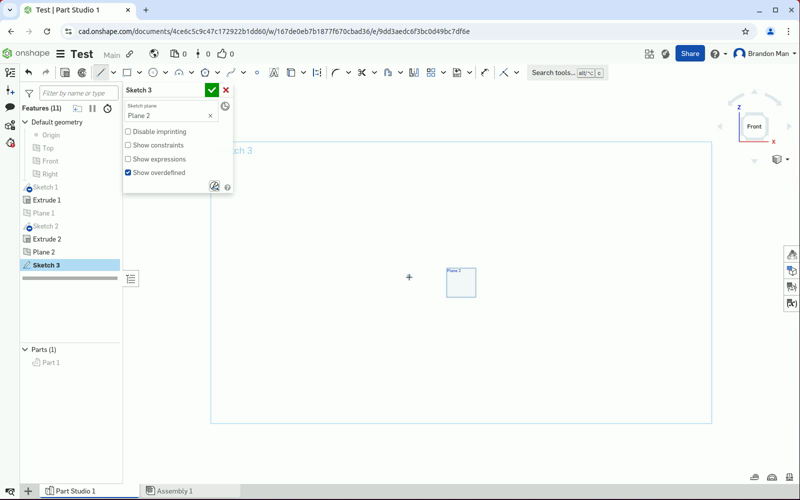
key_down(shift)
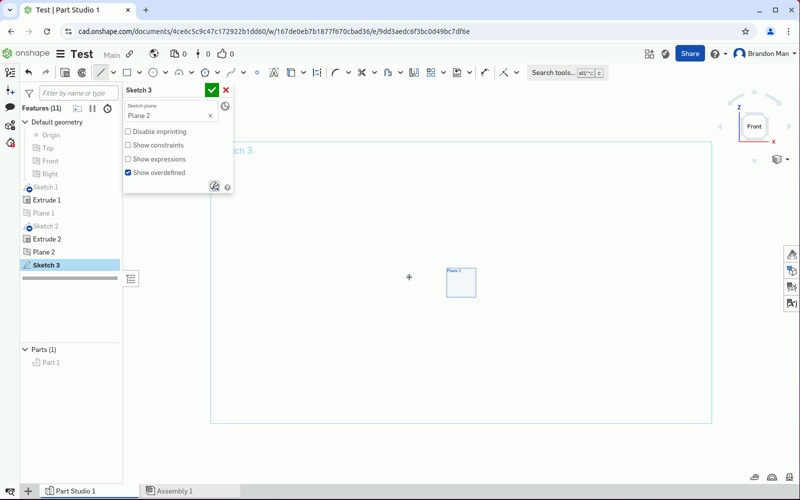
mouse_move(510, 277)
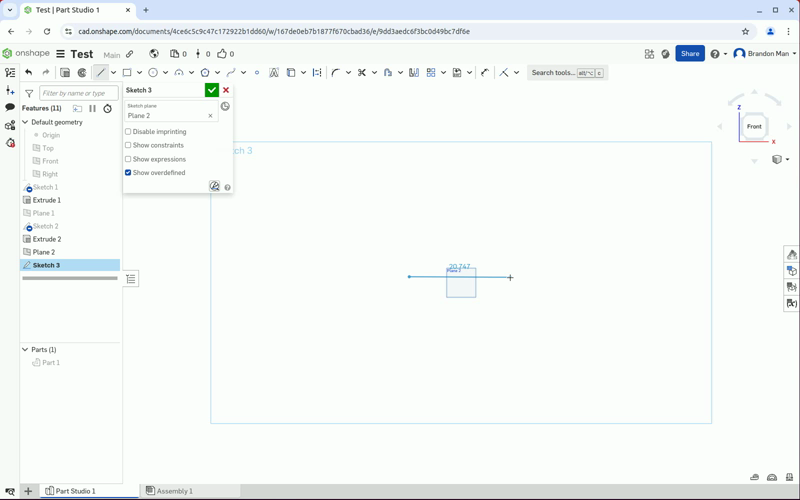
click(510, 277)
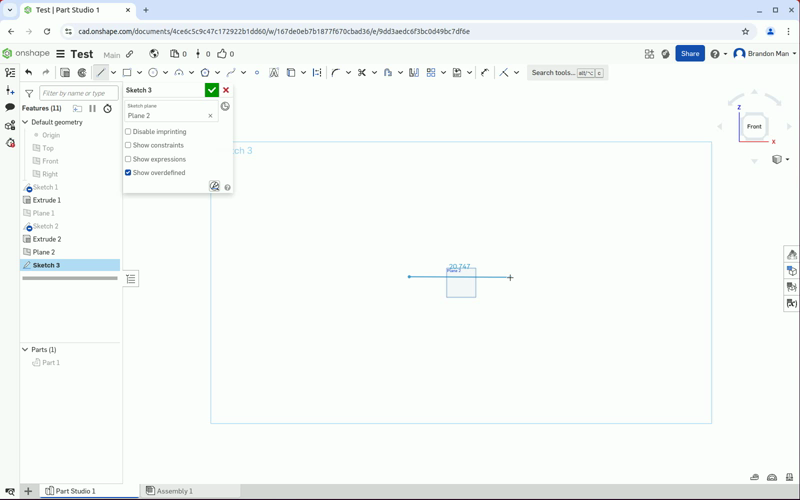
key_up(shift)
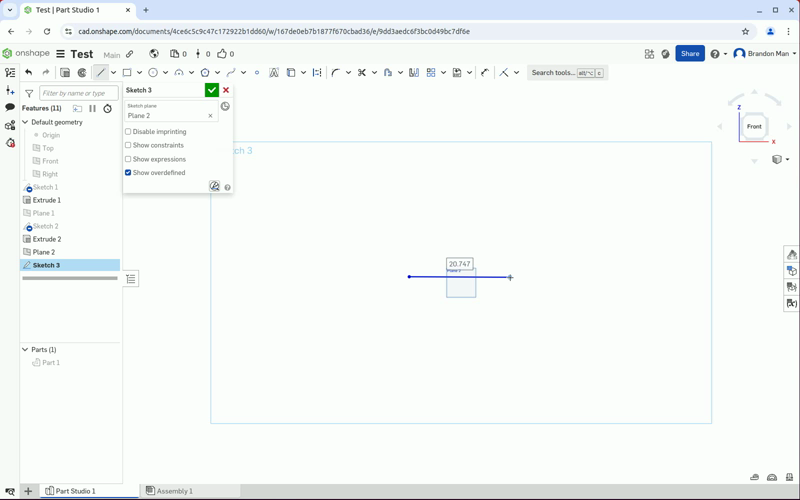
key_down(shift)
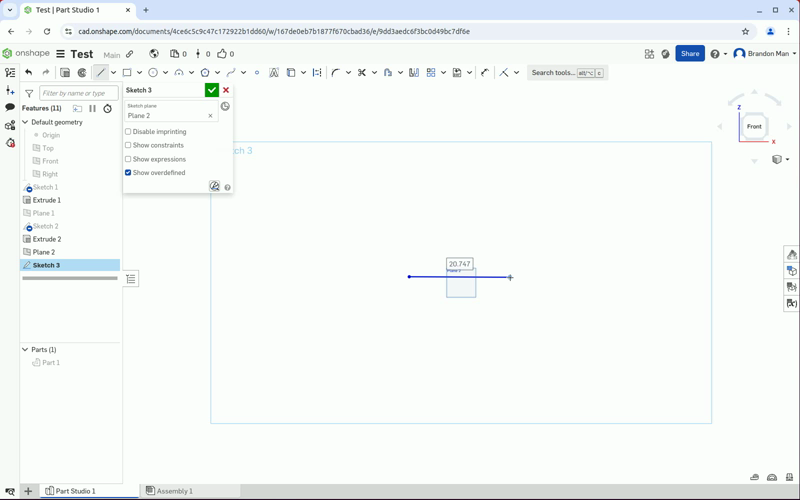
mouse_move(540, 277)
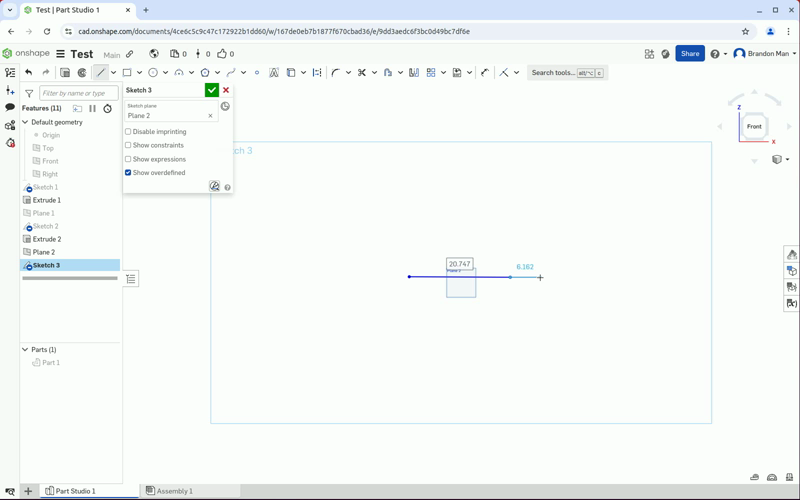
mouse_move(510, 220)
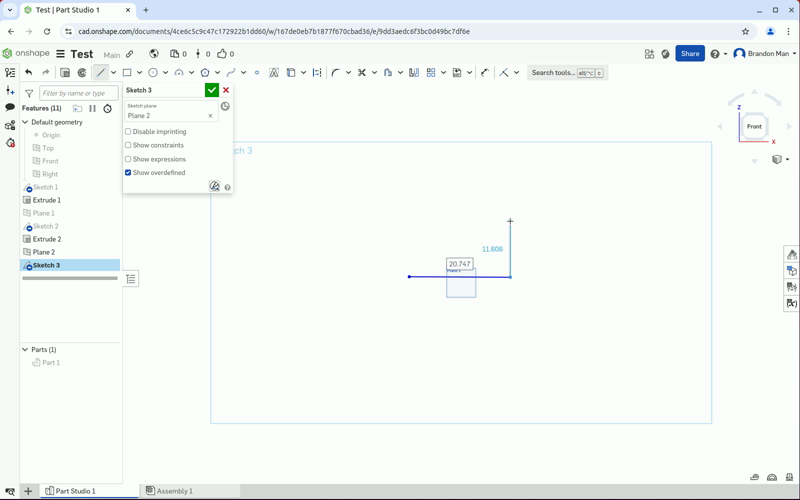
click(510, 220)
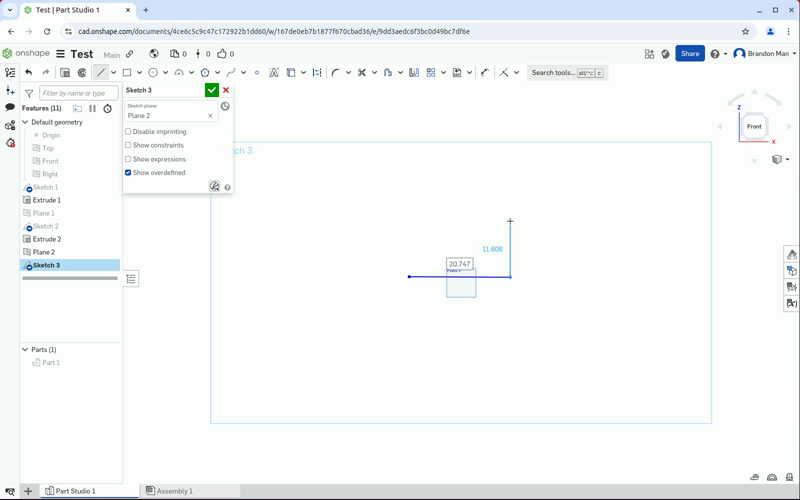
key_up(shift)
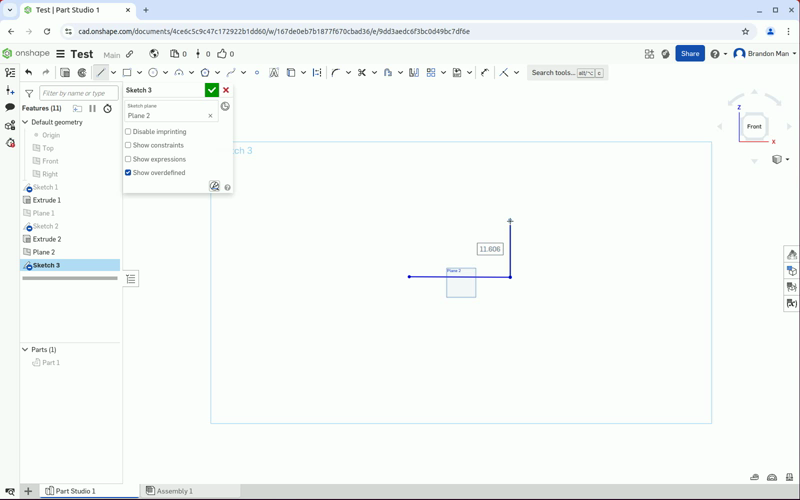
key_down(shift)
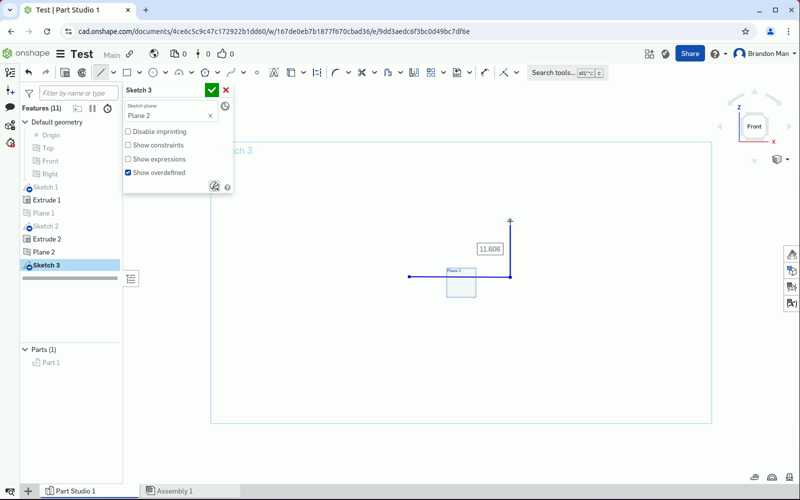
mouse_move(409, 220)
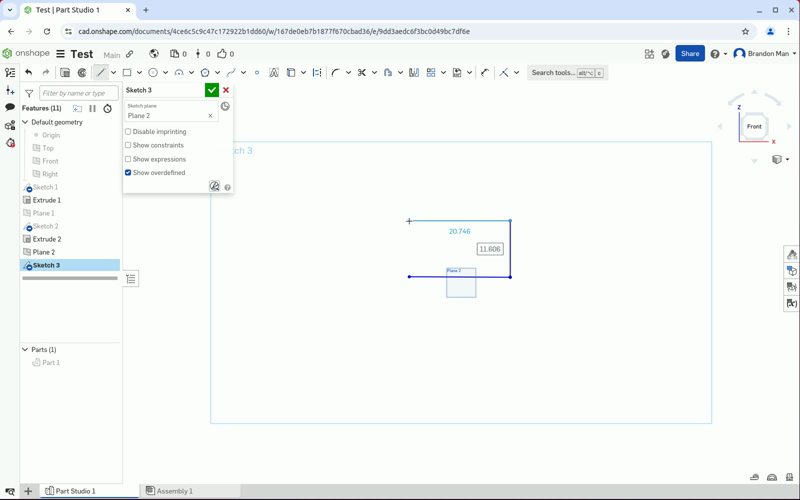
click(409, 220)
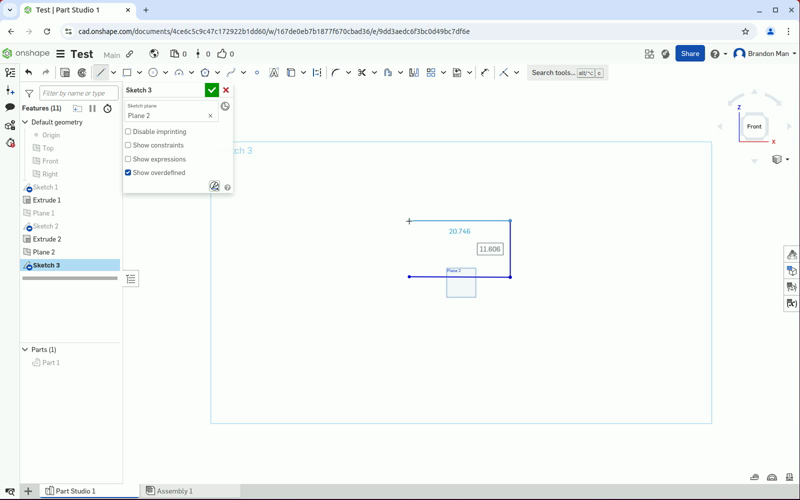
key_up(shift)
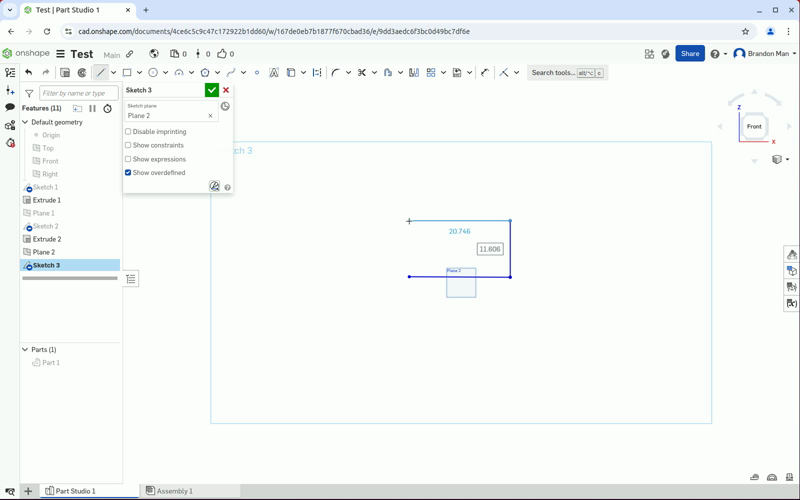
mouse_move(439, 220)
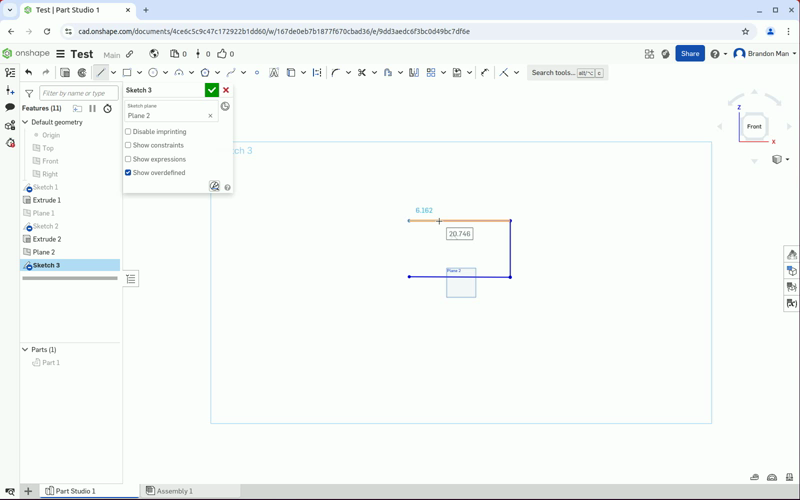
key_down(shift)
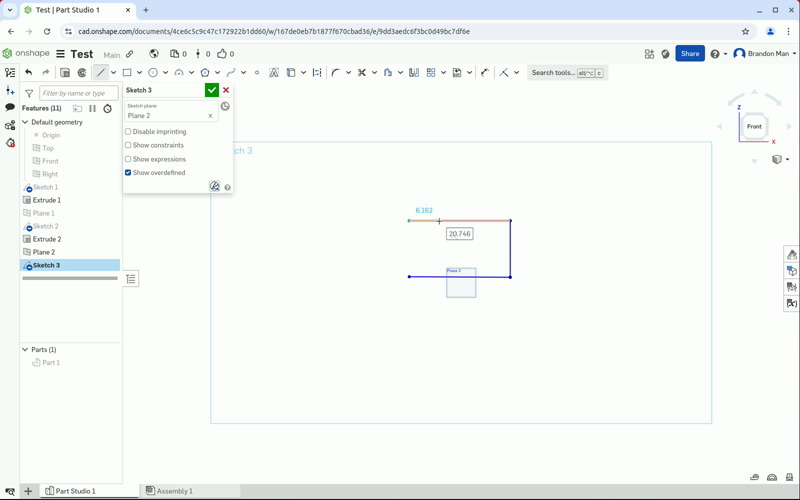
mouse_move(409, 276)
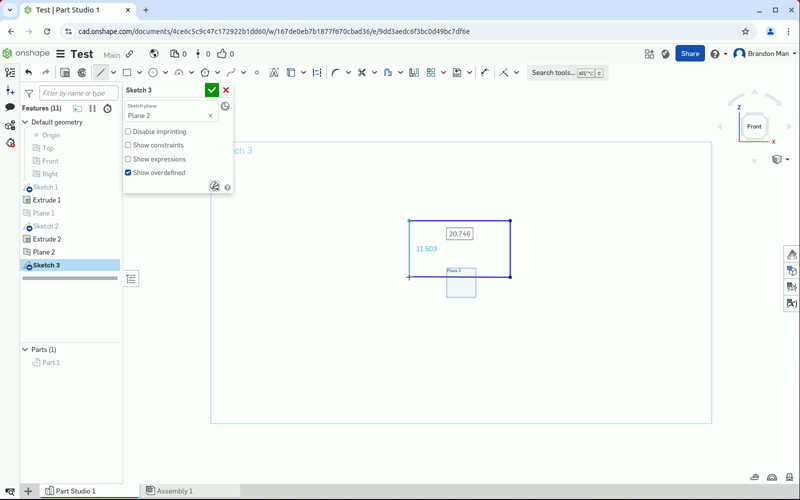
key_up(shift)
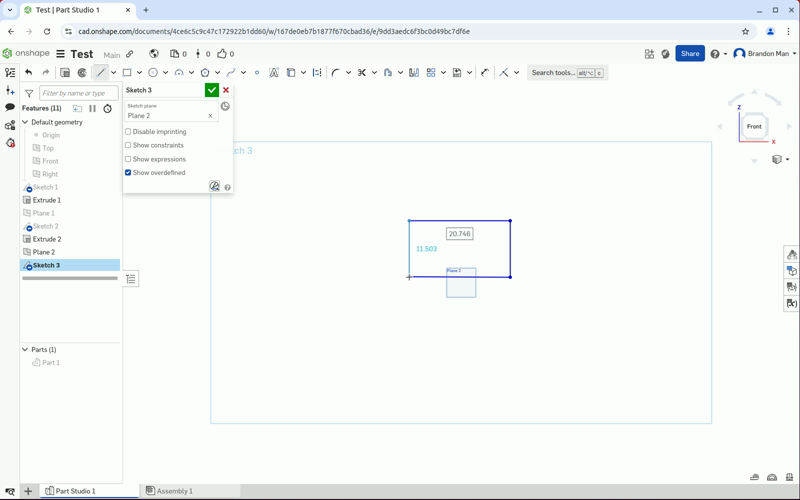
click(409, 276)
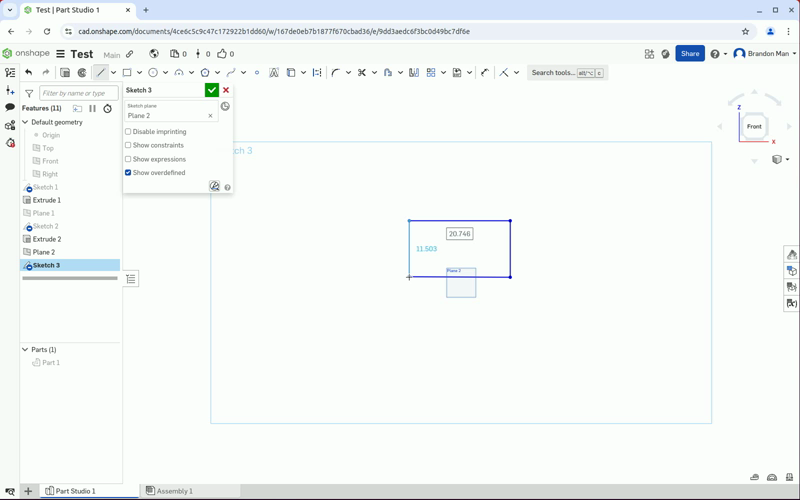
key(esc)
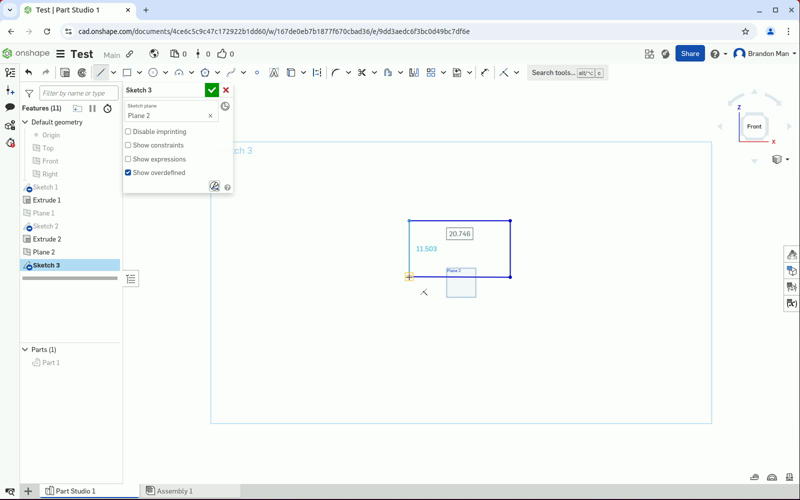
mouse_move(481, 242)
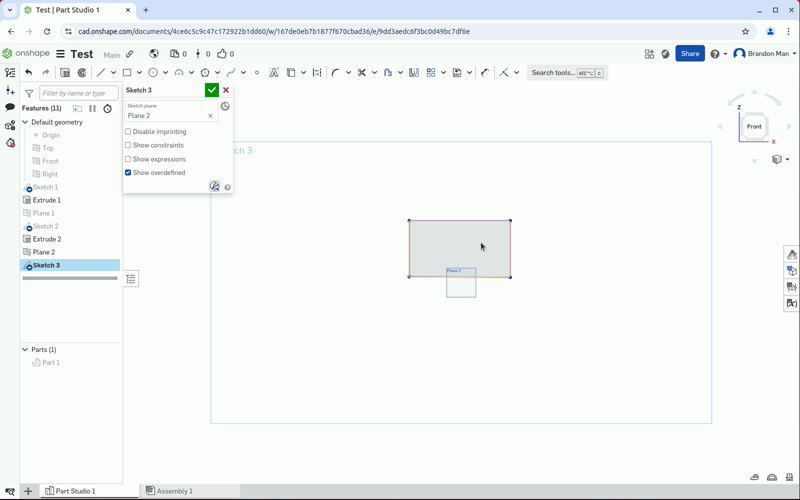
click(481, 242)
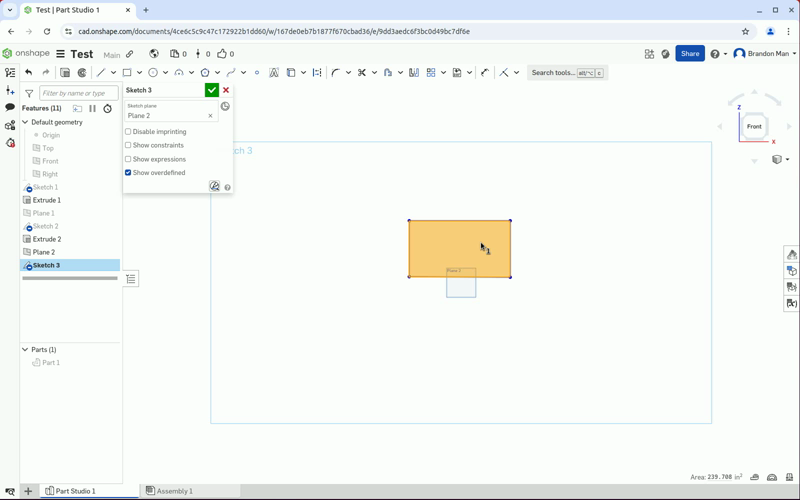
mouse_move(73, 352)
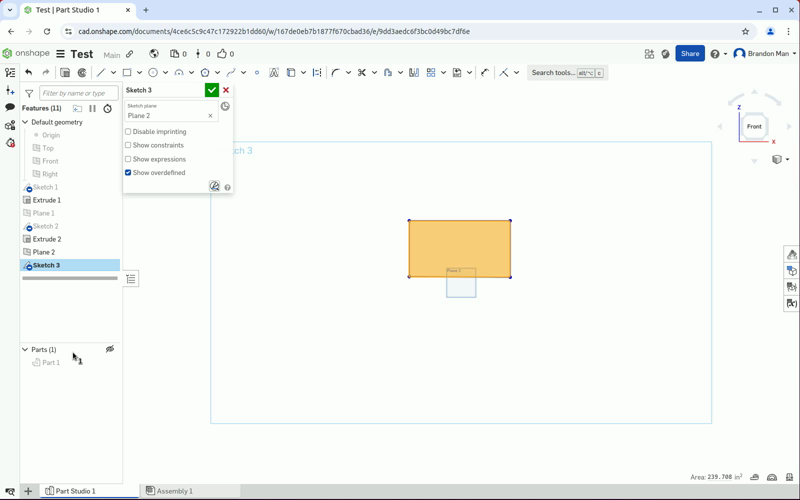
key(shift+y)
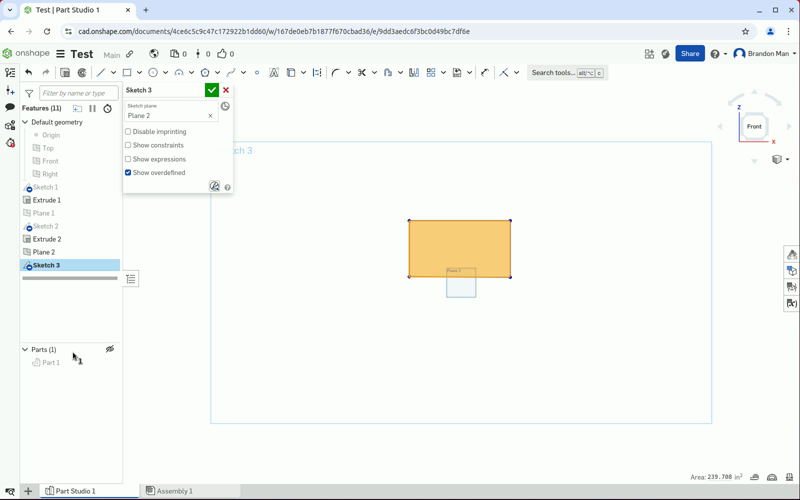
key(shift+e)
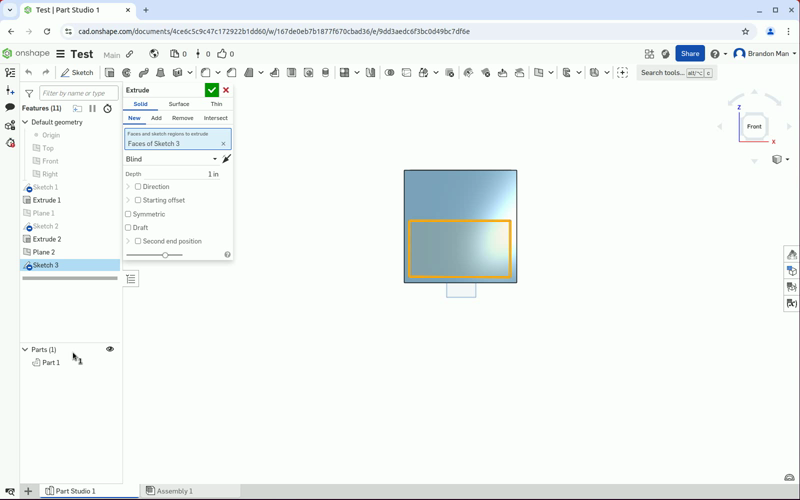
mouse_move(143, 106)
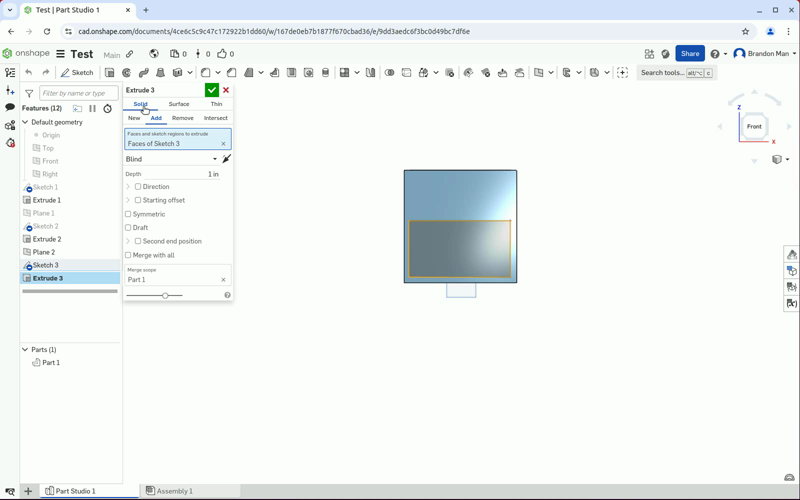
click(143, 106)
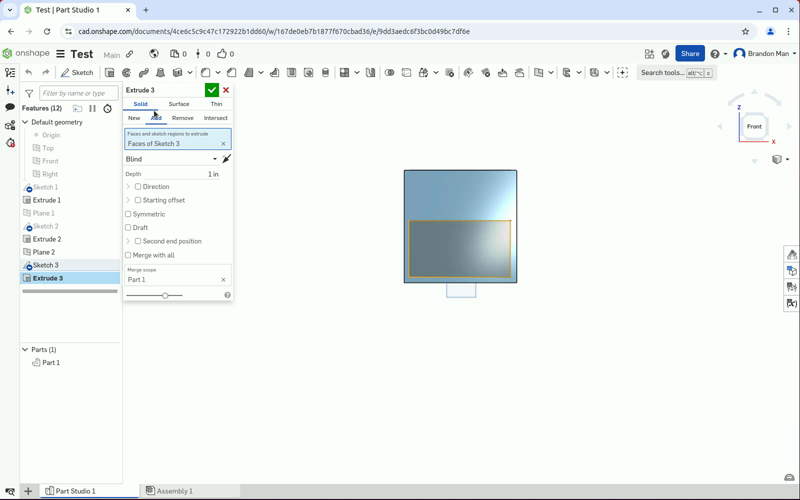
mouse_move(186, 120)
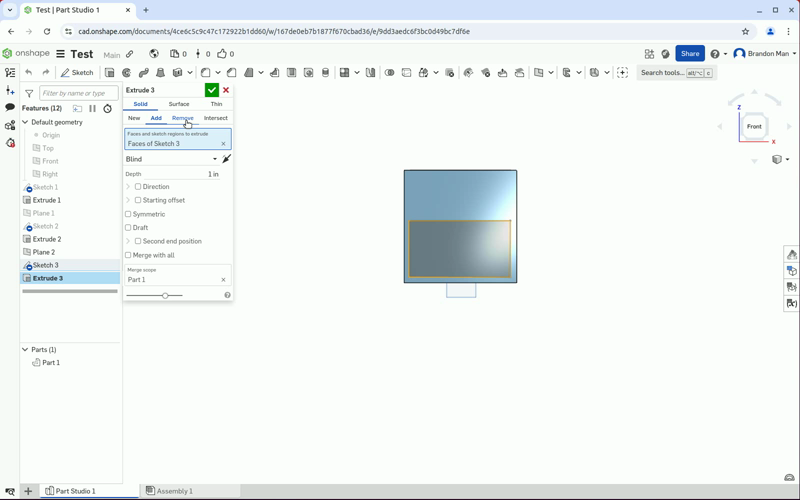
click(186, 120)
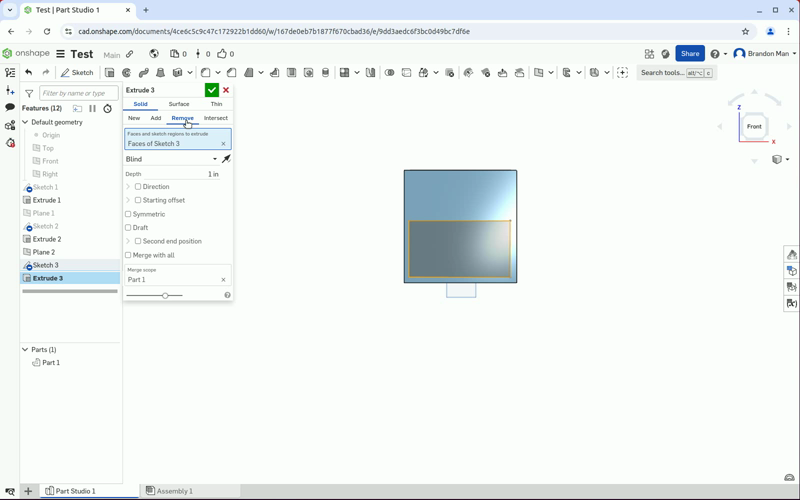
key(tab, 4)
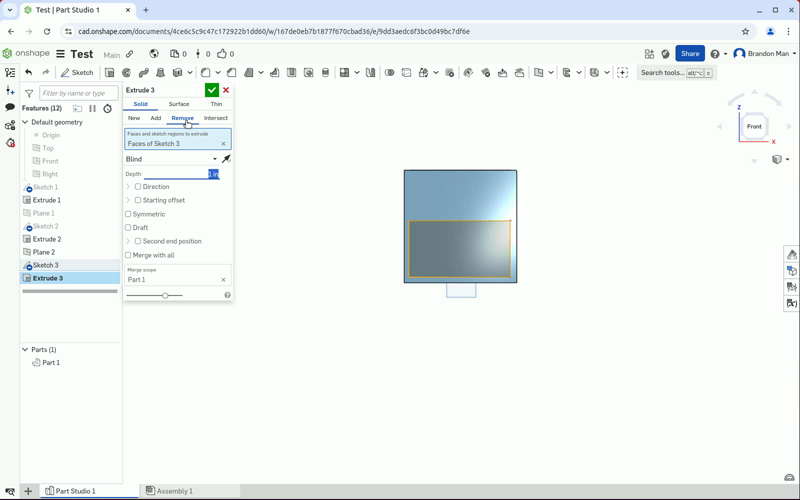
text(20.701)
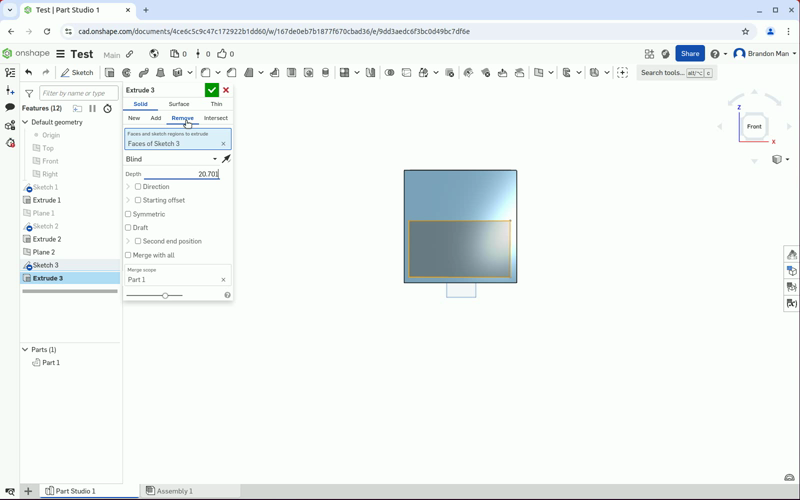
key(tab, 6)
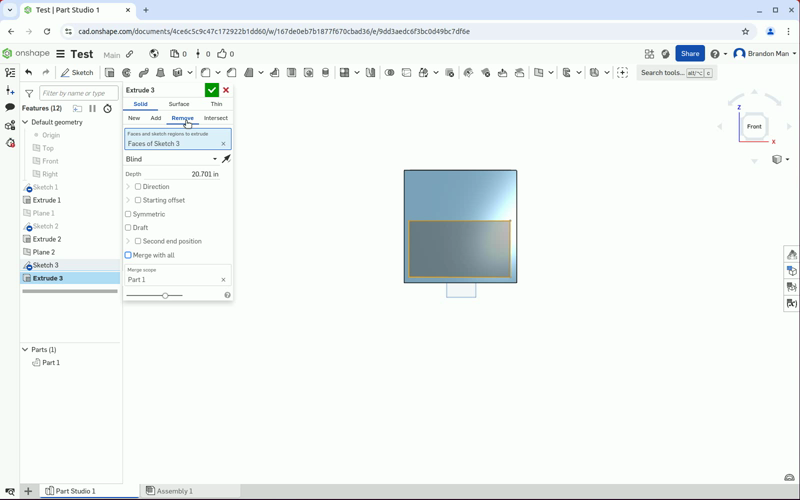
key(space)
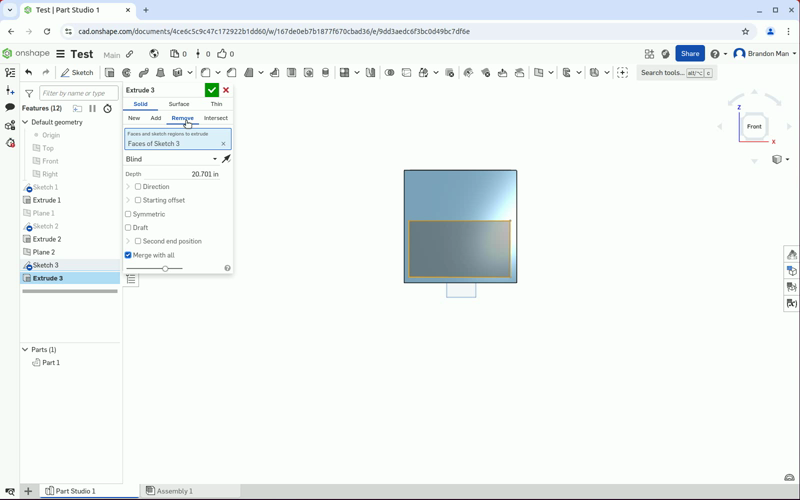
key(enter)
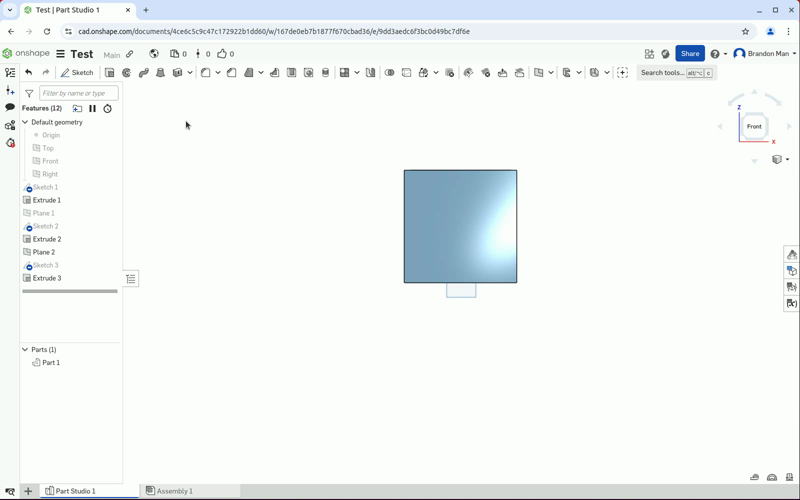
key(shift+h)
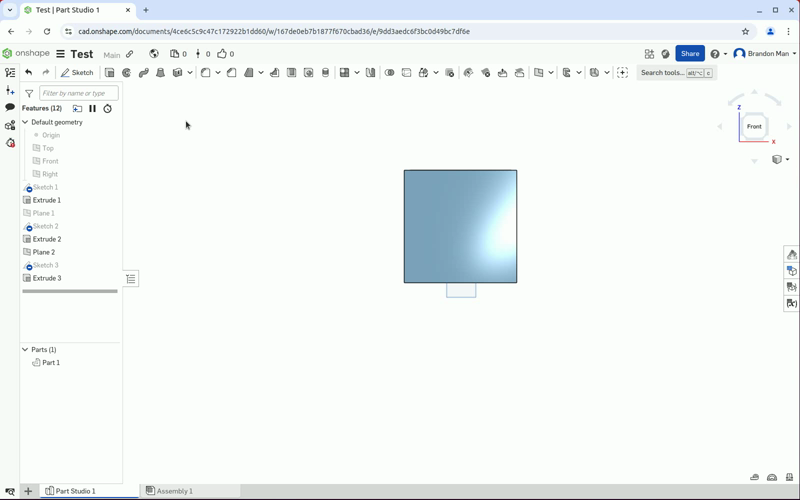
key(shift+h)
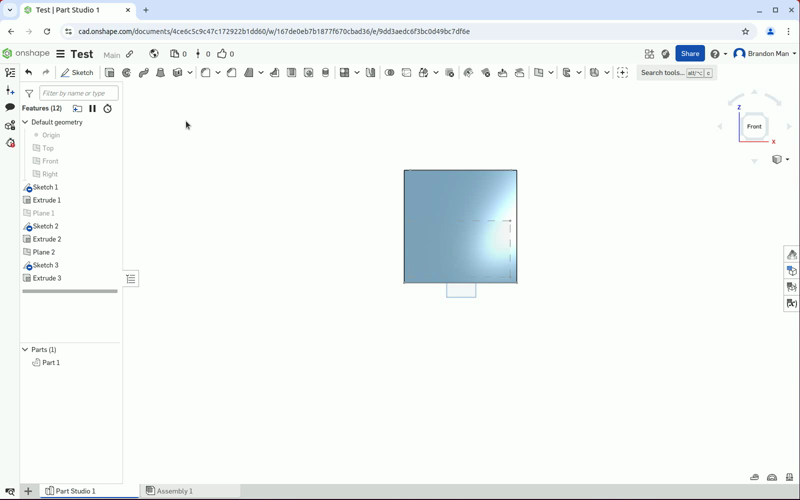
key(shift+7)
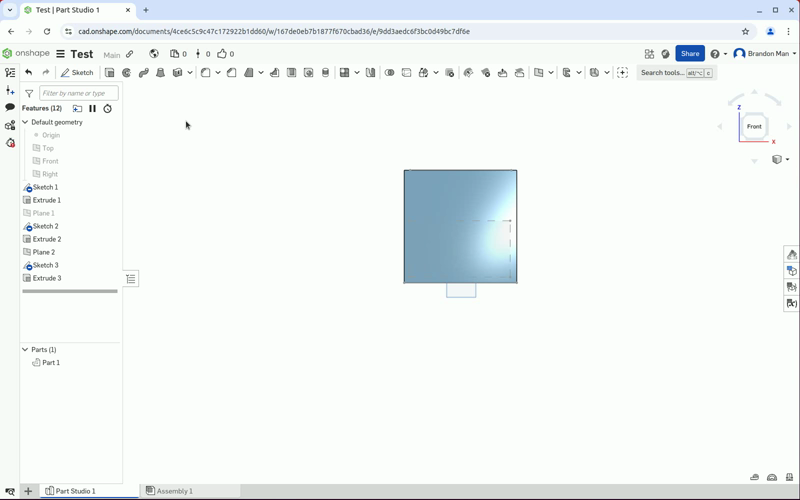
key(left, 2)
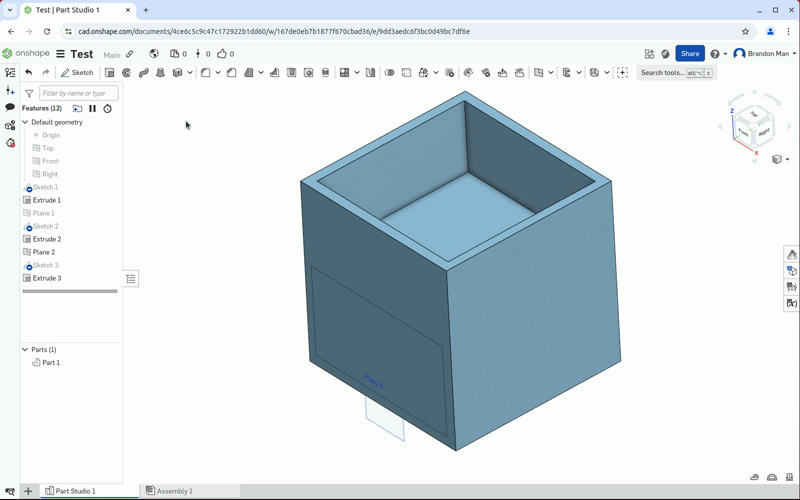
key(down, 2)
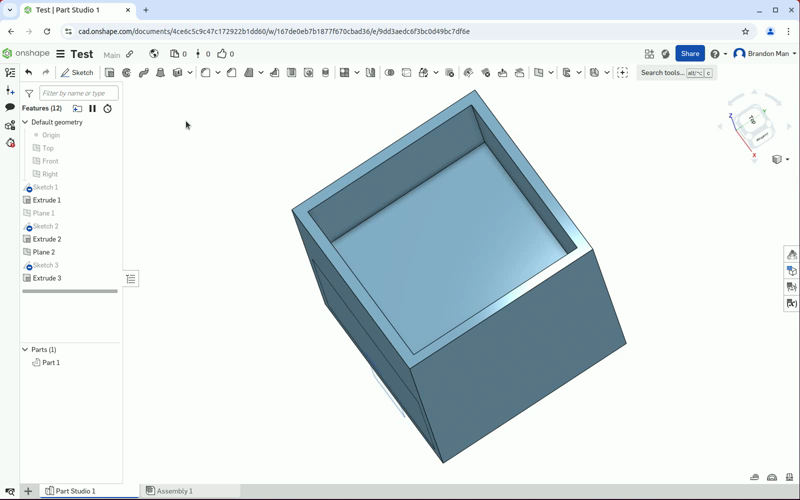
key(up, 2)
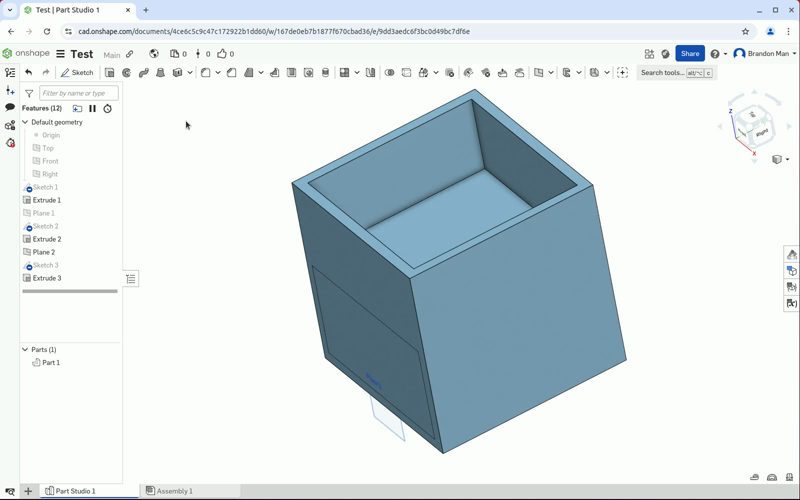
key(right, 2)
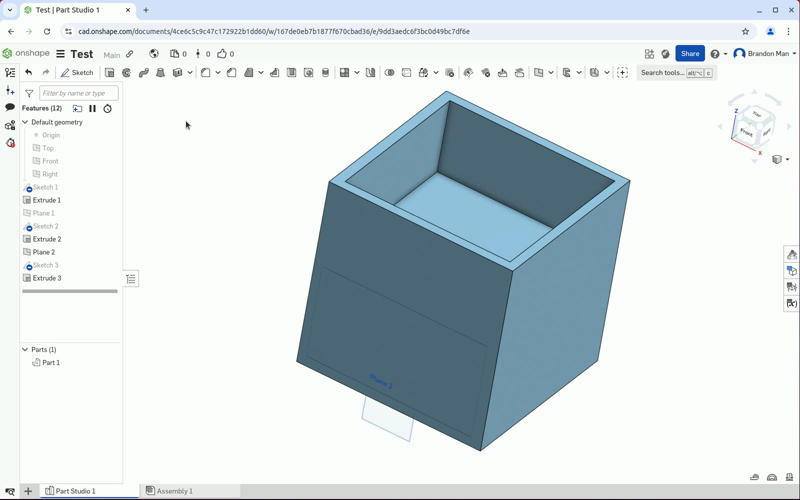
mouse_move(73, 189)
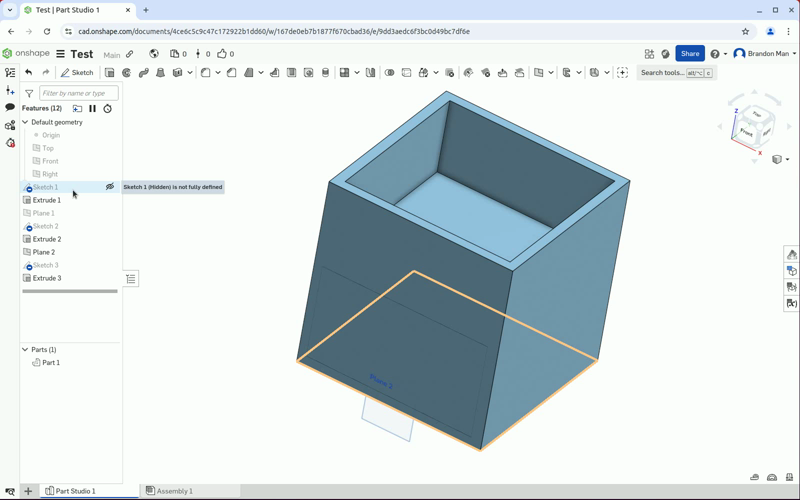
click(73, 189)